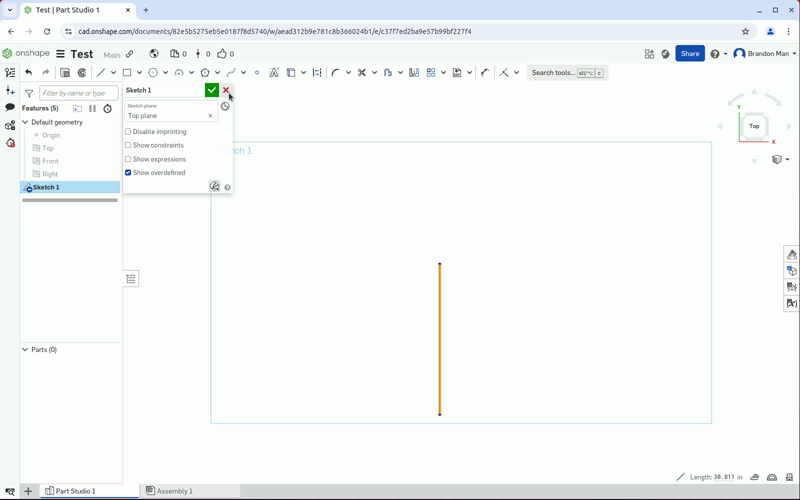
key(shift+h)
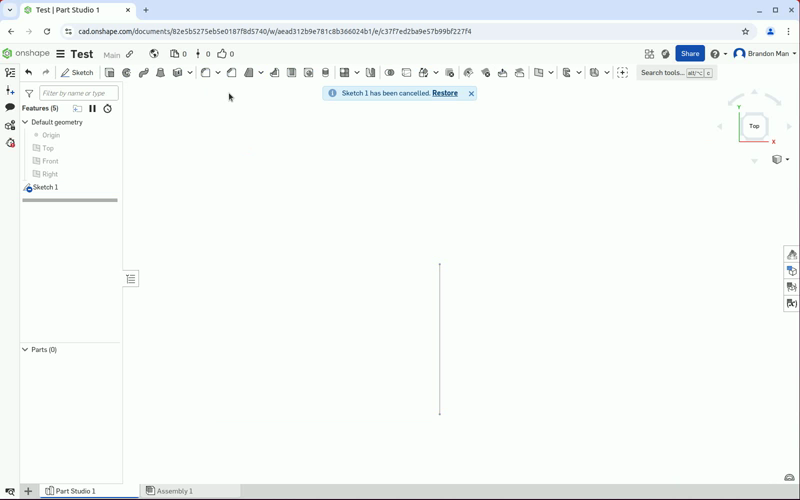
key(shift+s)
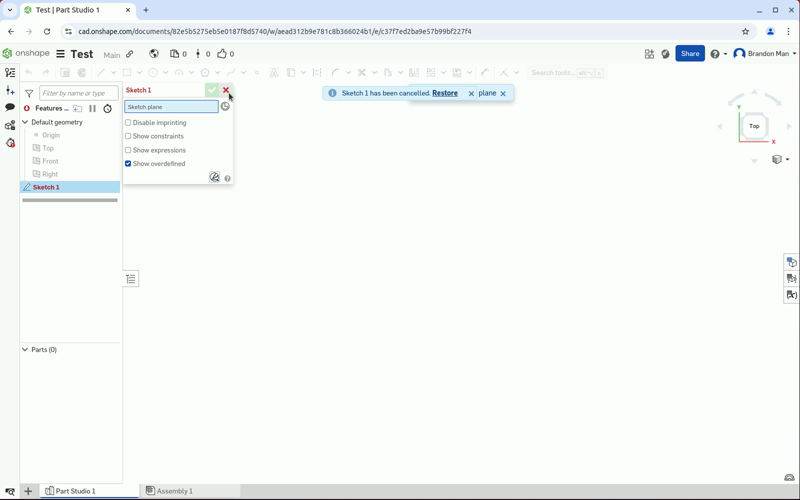
mouse_move(73, 150)
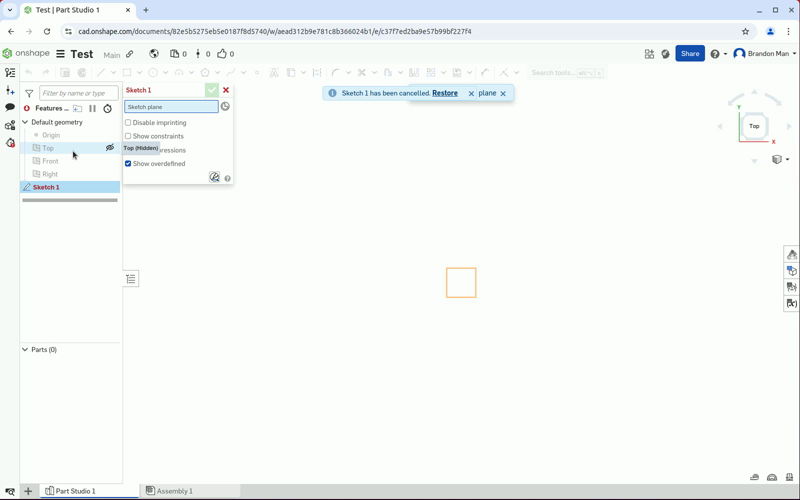
click(73, 150)
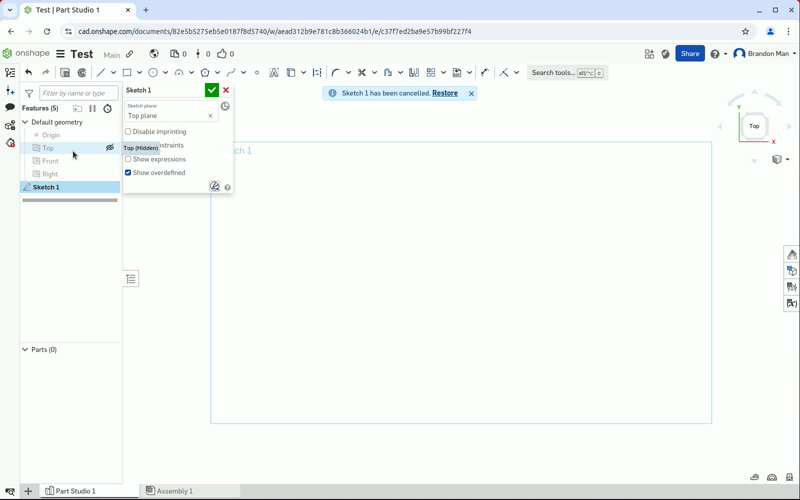
mouse_move(73, 352)
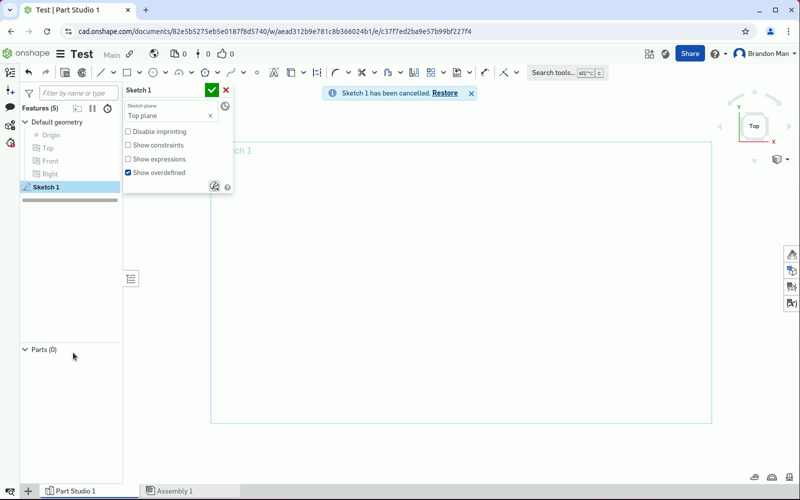
key(y)
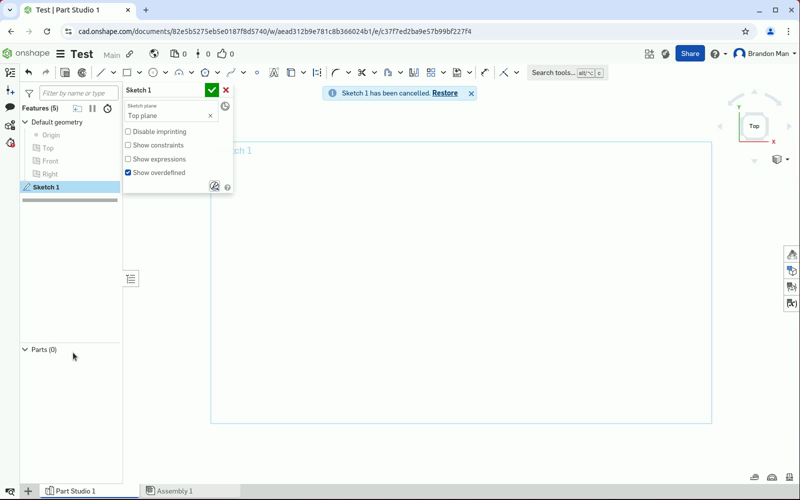
key(l)
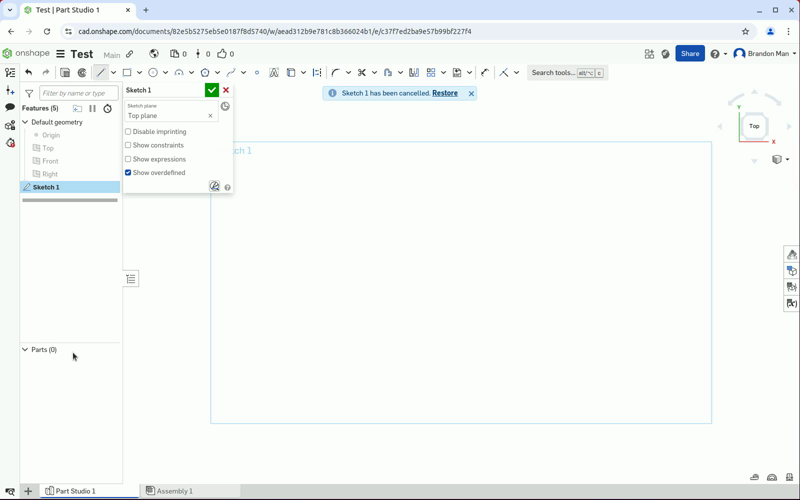
key_down(shift)
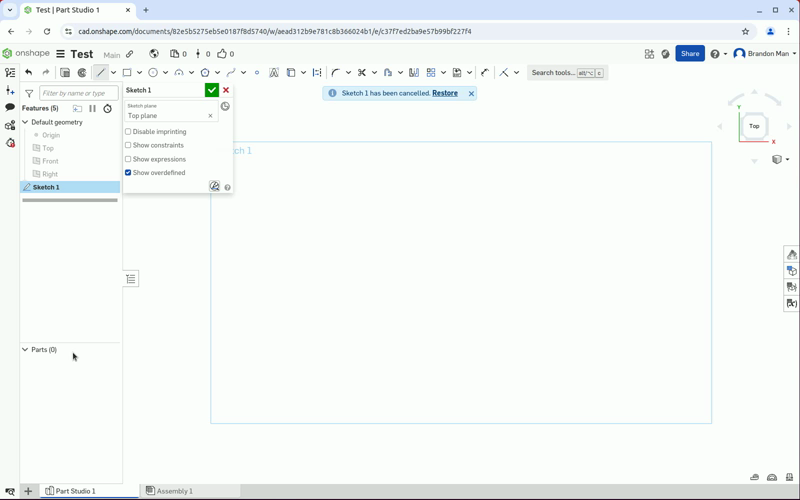
mouse_move(363, 339)
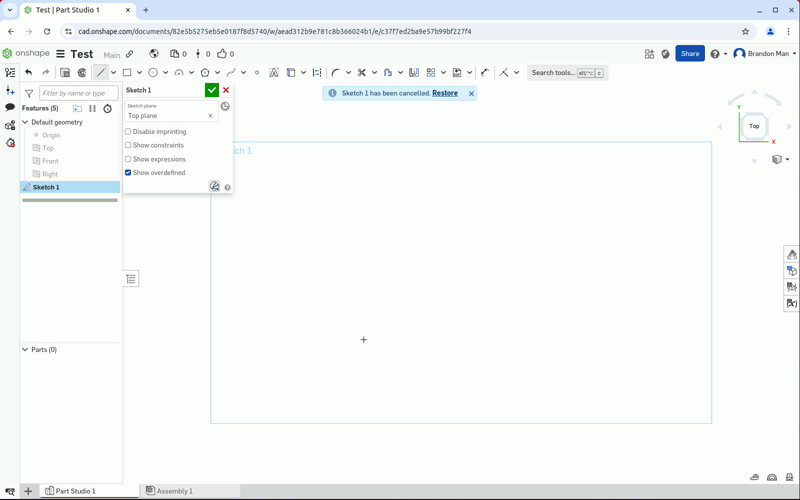
click(363, 339)
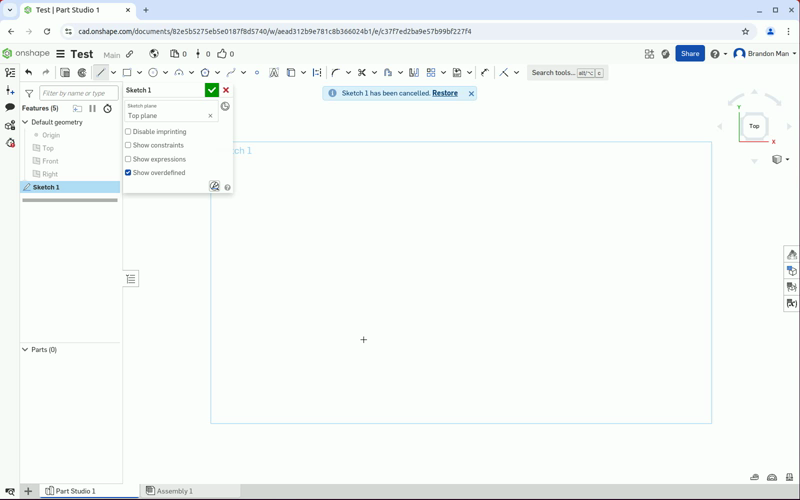
key_up(shift)
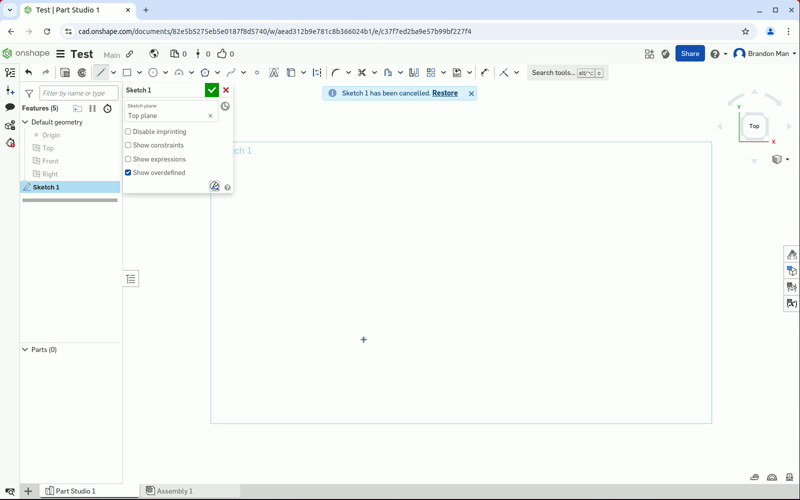
key_down(shift)
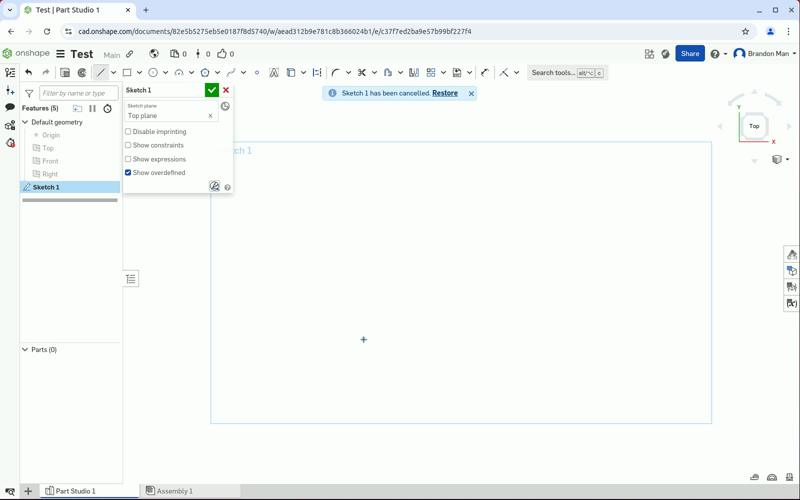
mouse_move(461, 394)
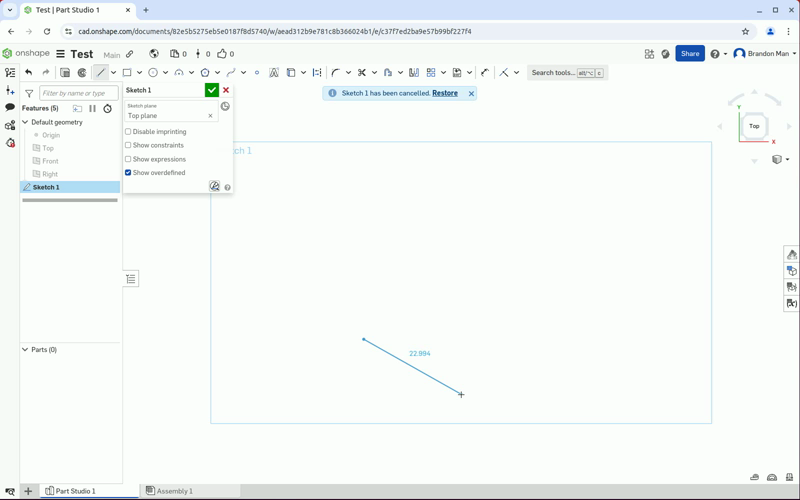
click(461, 394)
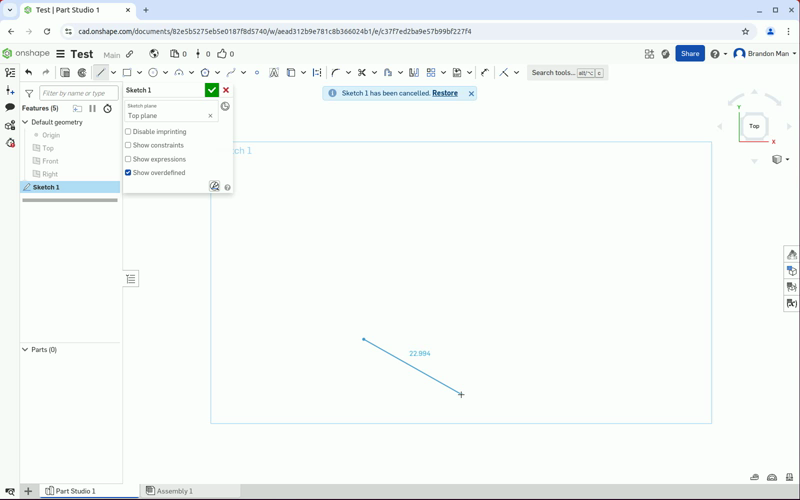
key_up(shift)
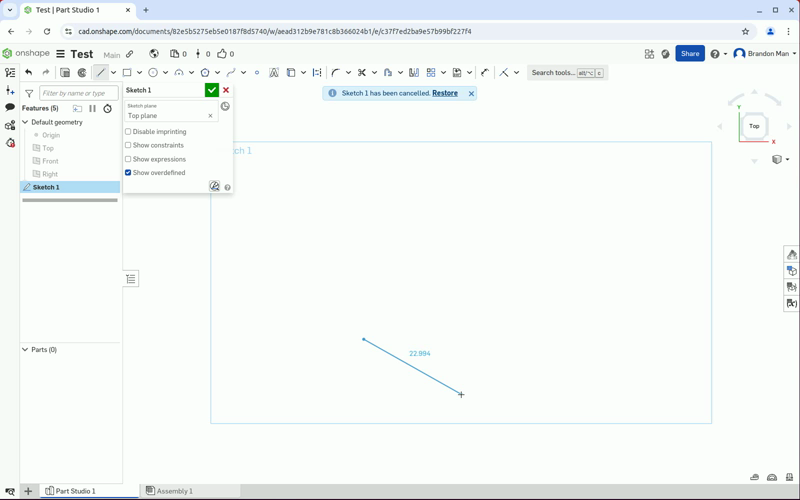
key_down(shift)
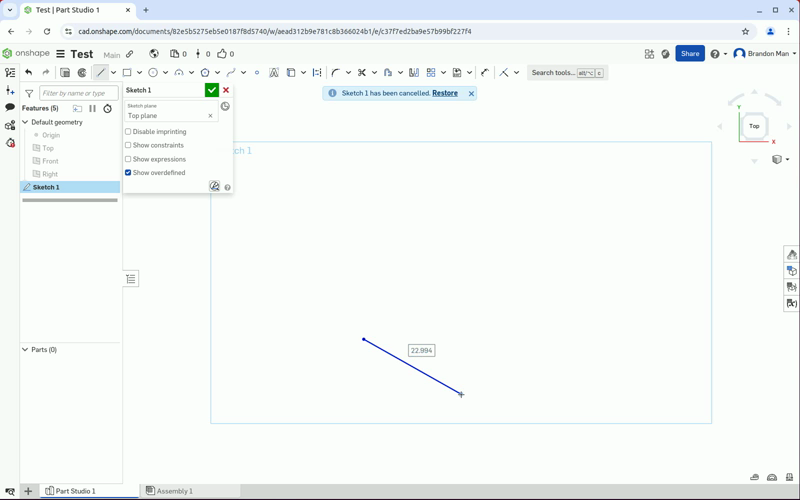
mouse_move(557, 339)
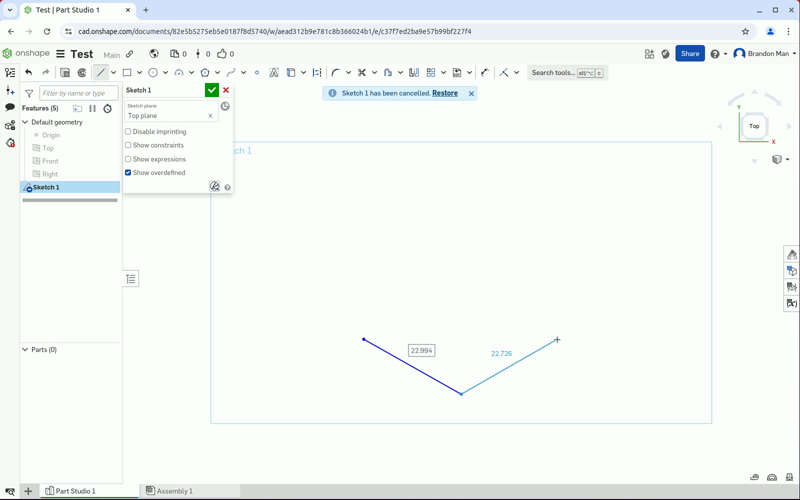
click(557, 339)
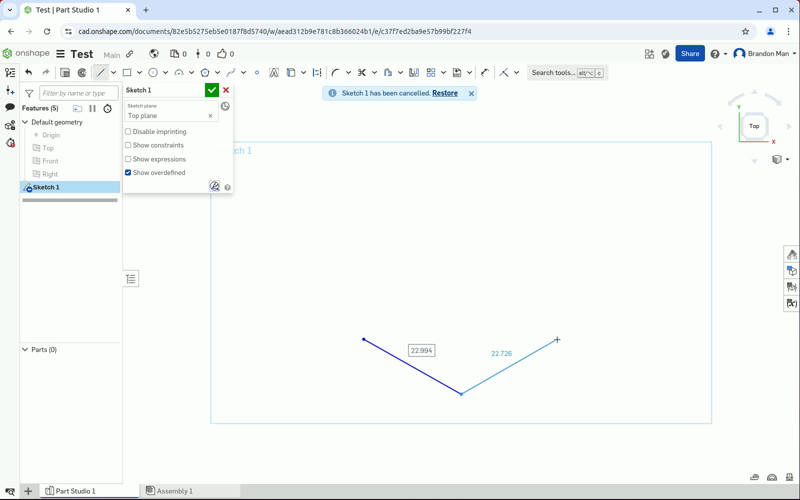
key_up(shift)
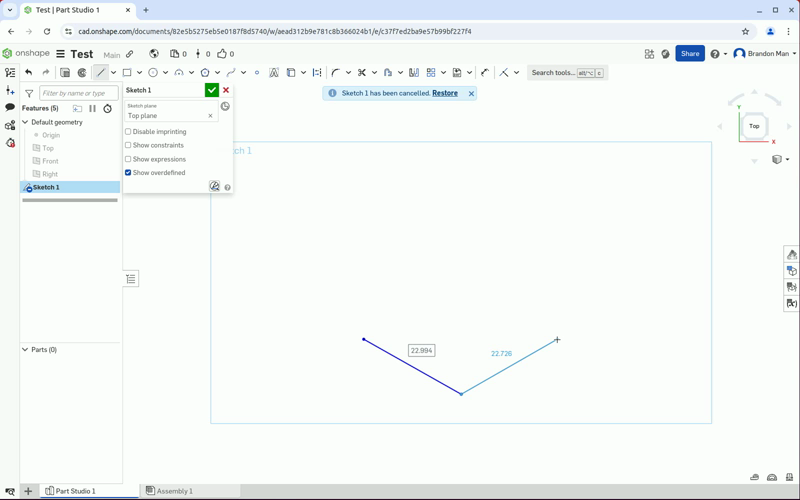
key_down(shift)
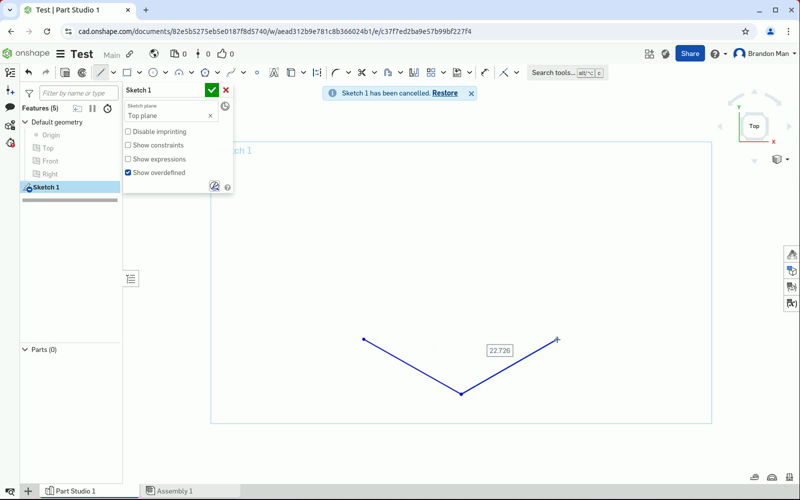
mouse_move(557, 227)
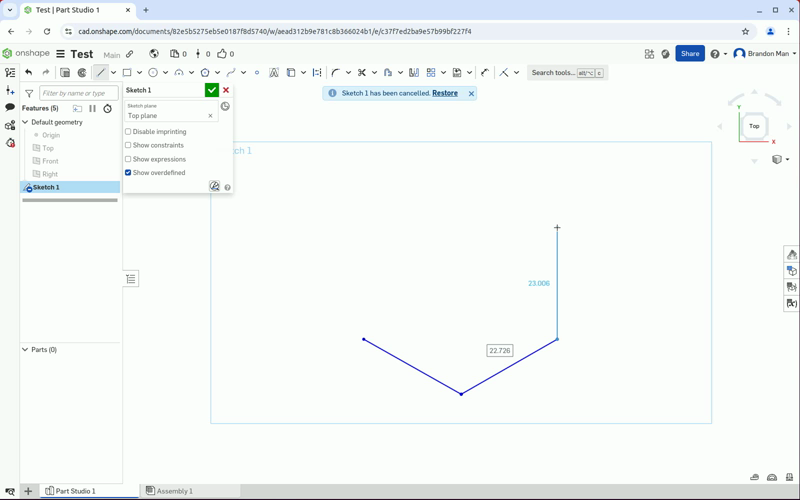
click(557, 227)
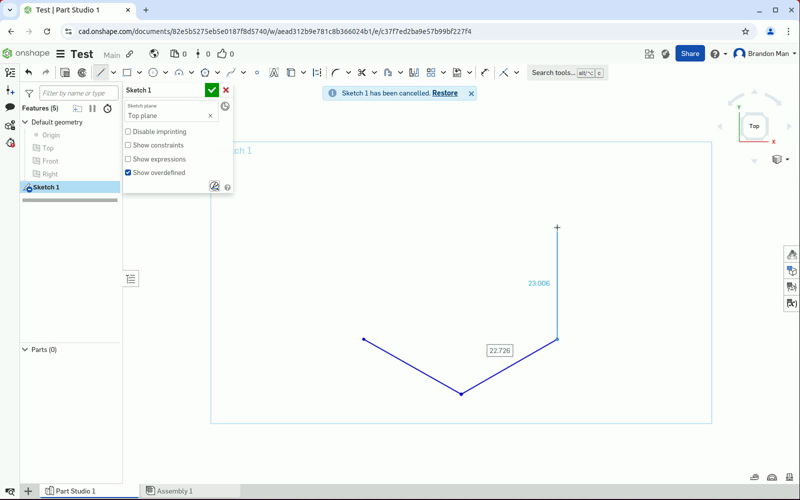
key_up(shift)
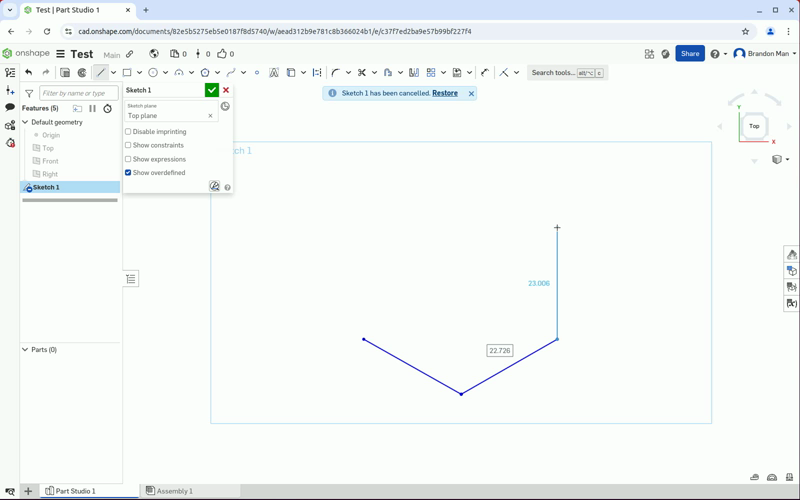
key_down(shift)
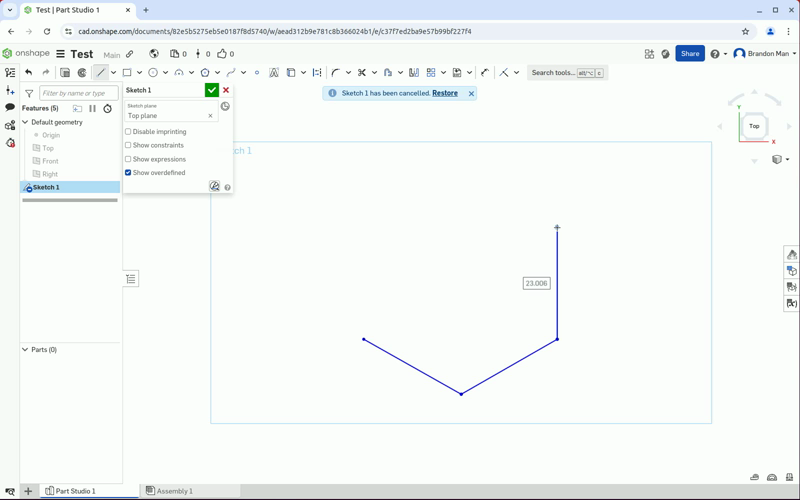
mouse_move(461, 171)
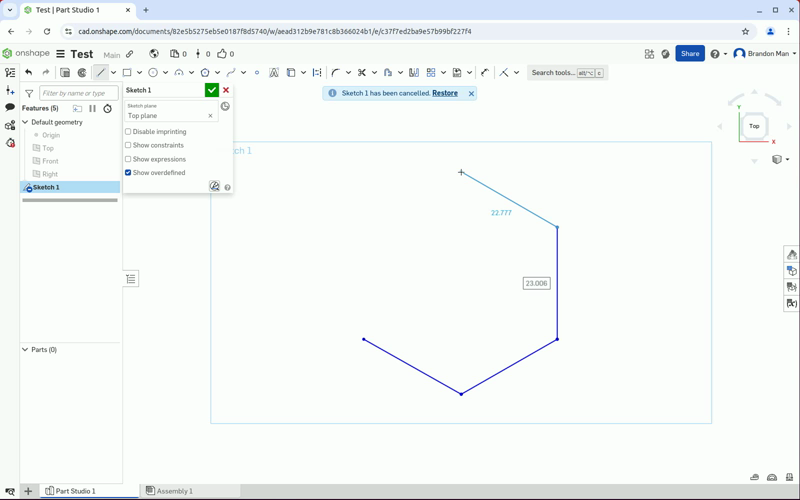
click(461, 171)
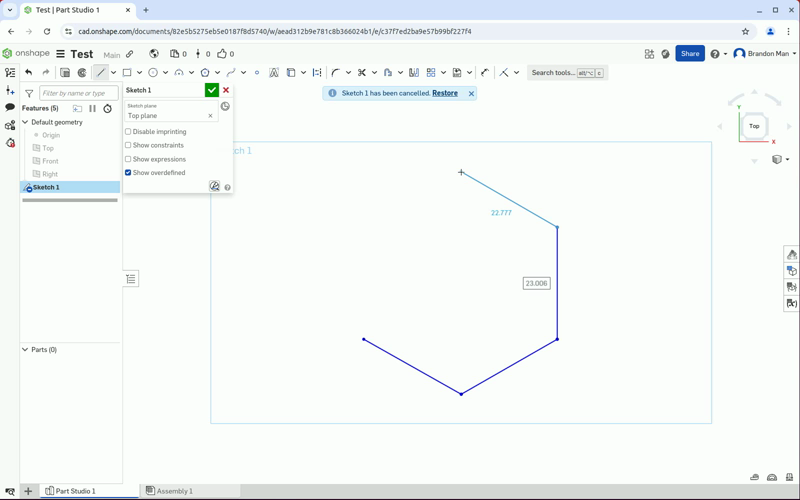
key_up(shift)
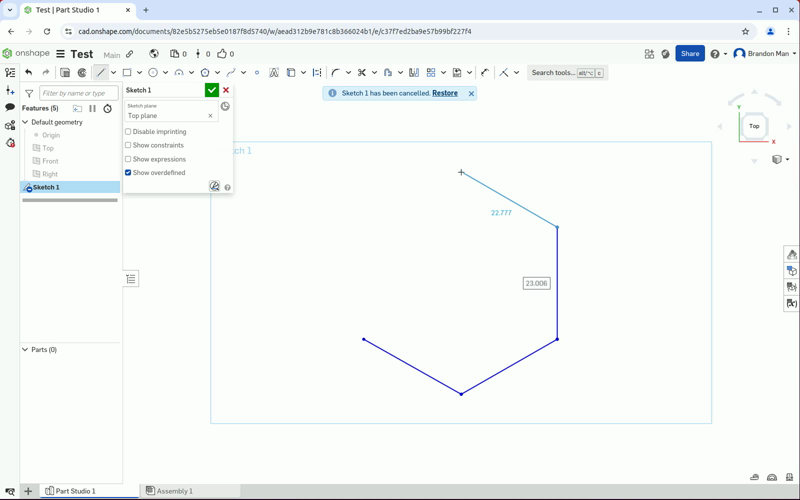
key_down(shift)
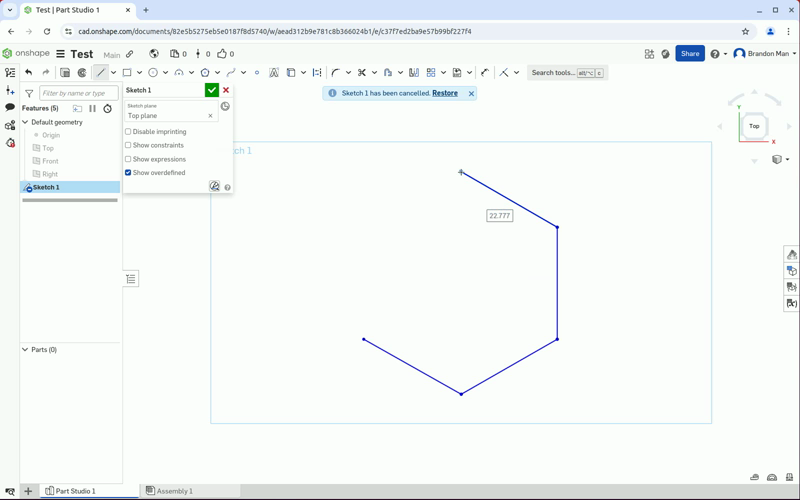
mouse_move(363, 227)
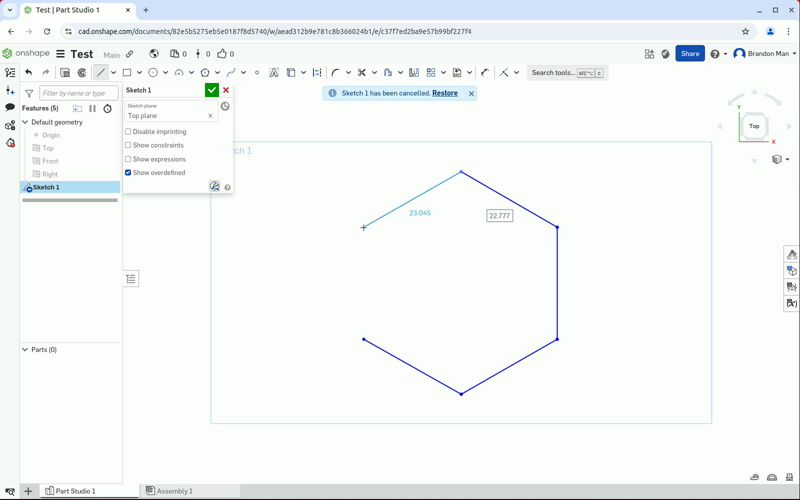
click(363, 227)
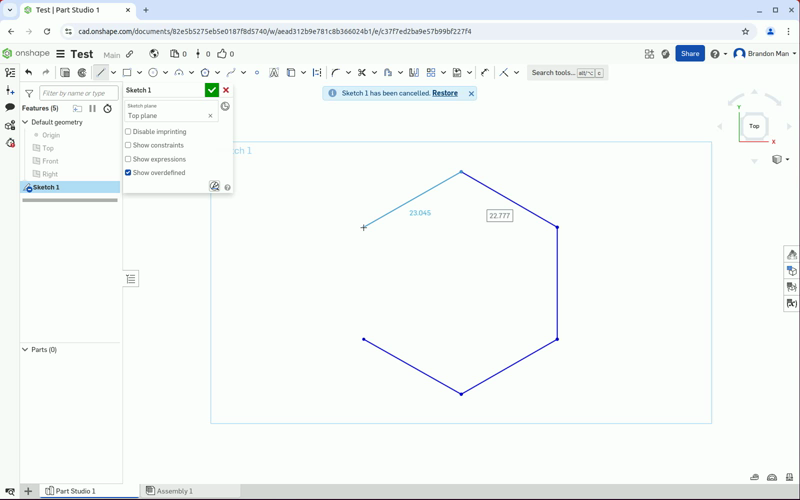
key_up(shift)
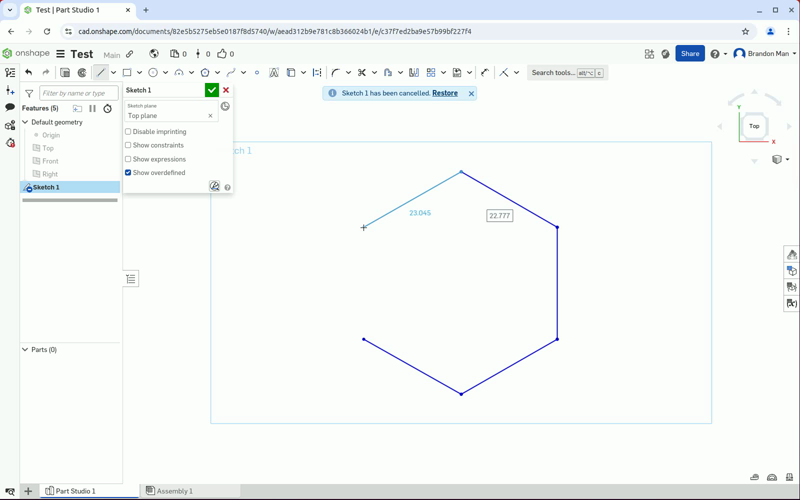
key_down(shift)
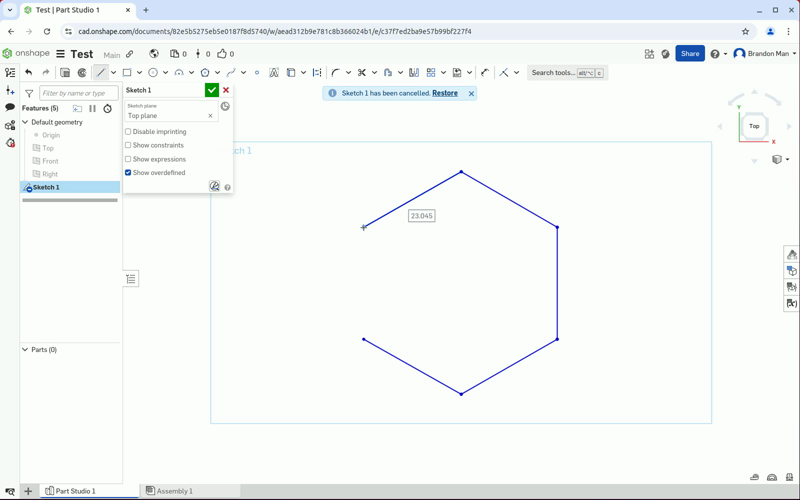
mouse_move(363, 339)
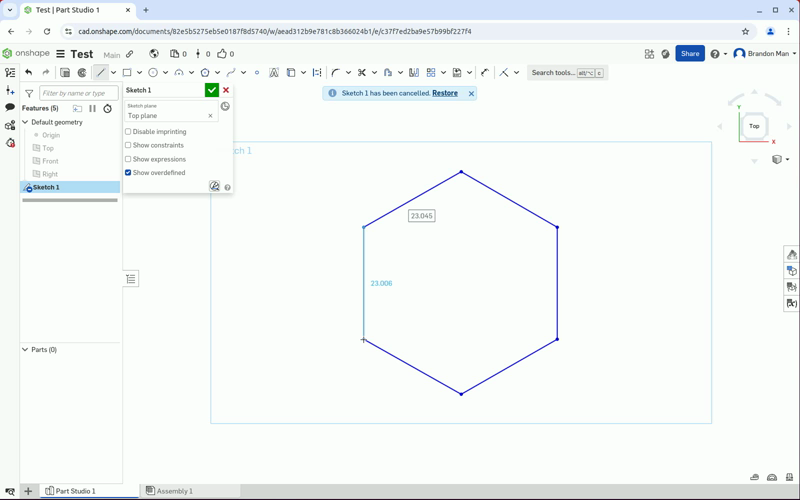
key_up(shift)
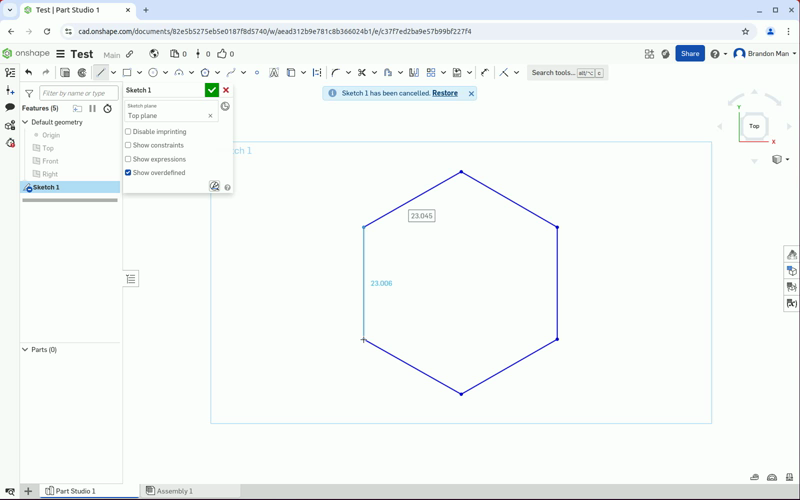
click(363, 339)
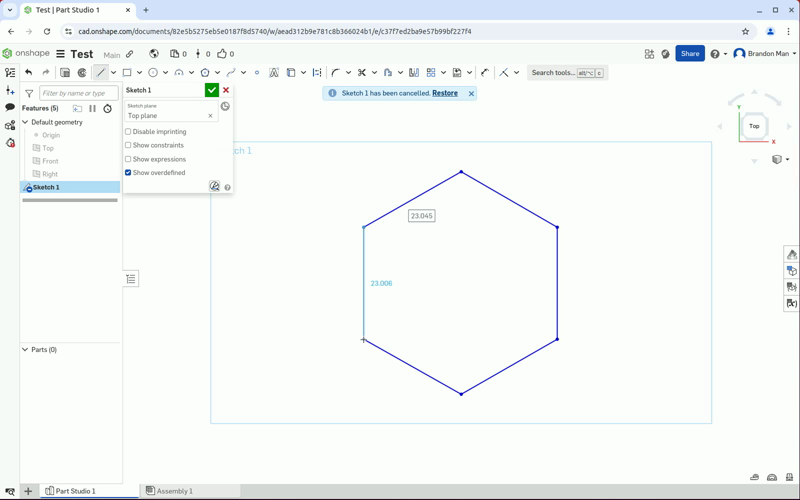
key(esc)
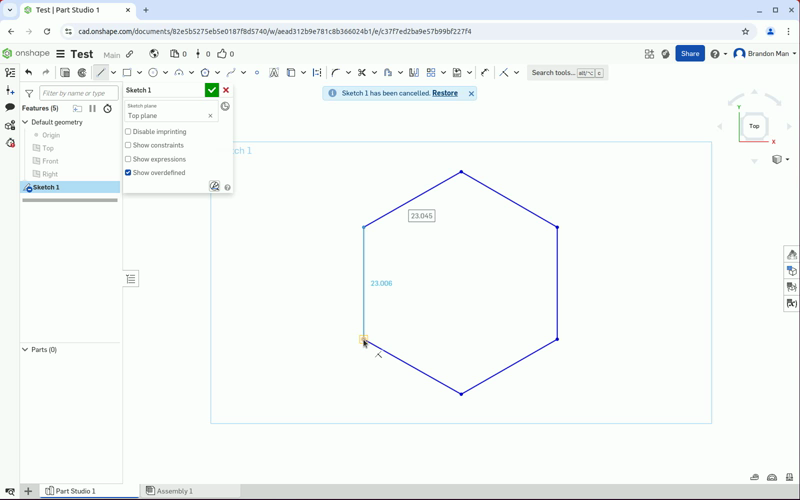
key(c)
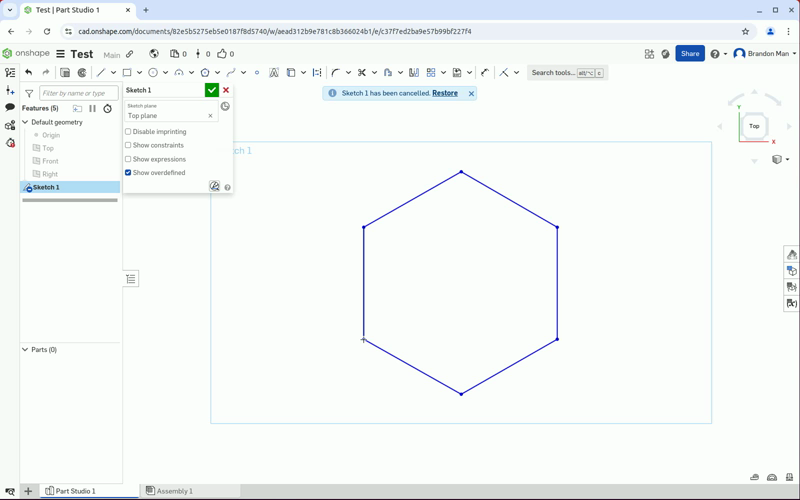
key_down(shift)
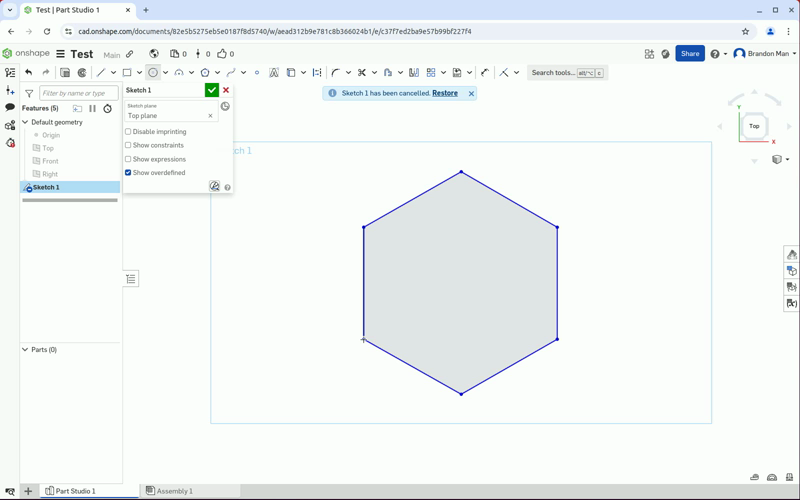
mouse_move(461, 284)
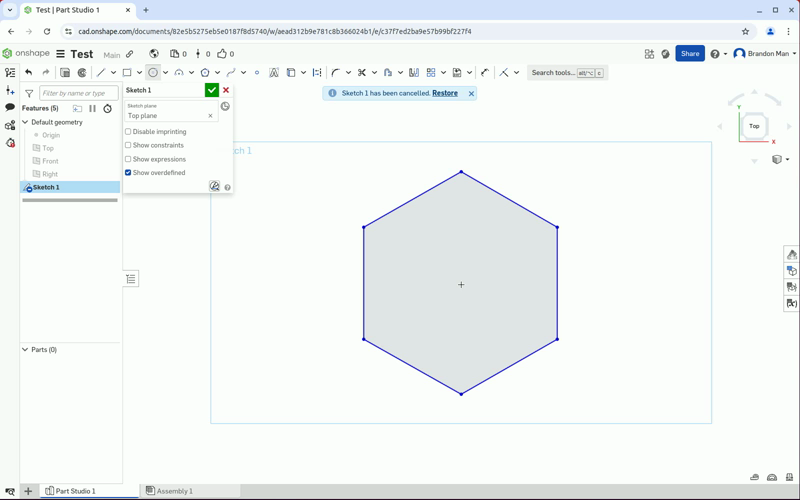
click(461, 284)
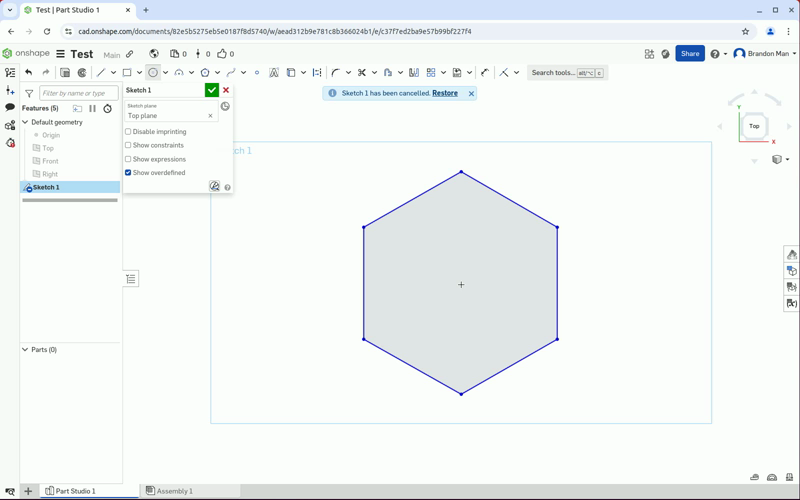
key_up(shift)
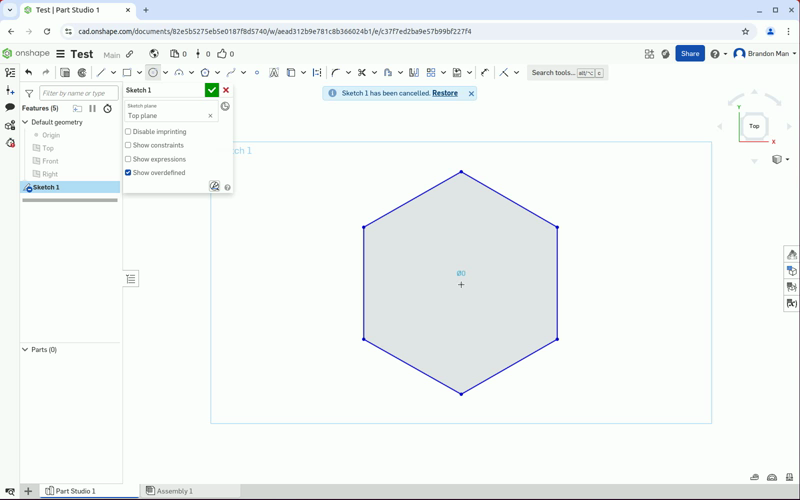
mouse_move(549, 284)
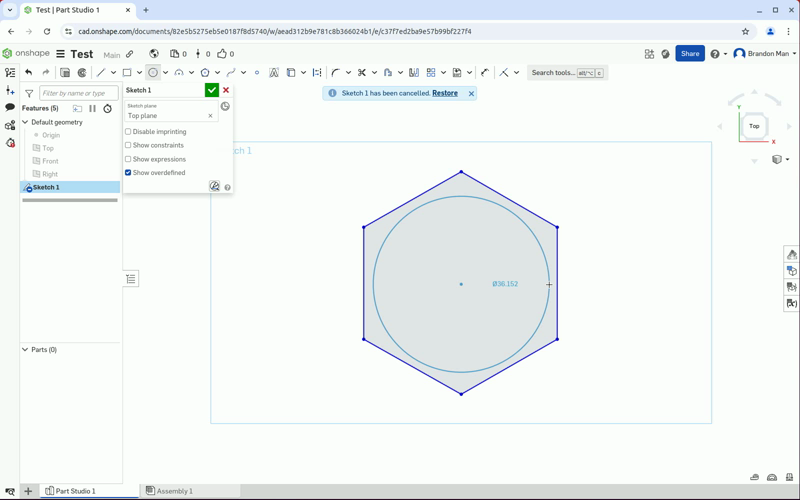
click(549, 284)
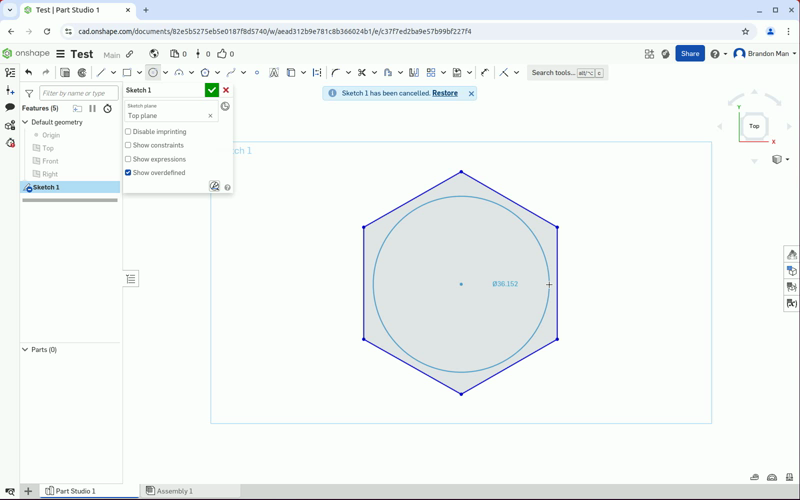
key(esc)
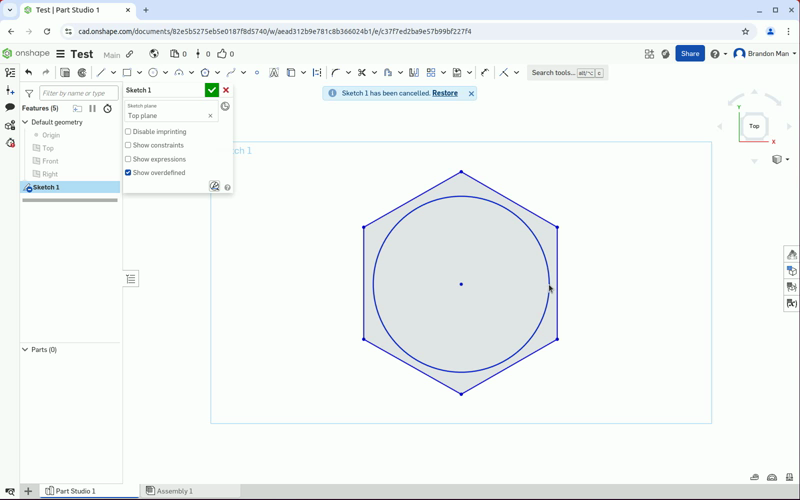
mouse_move(549, 233)
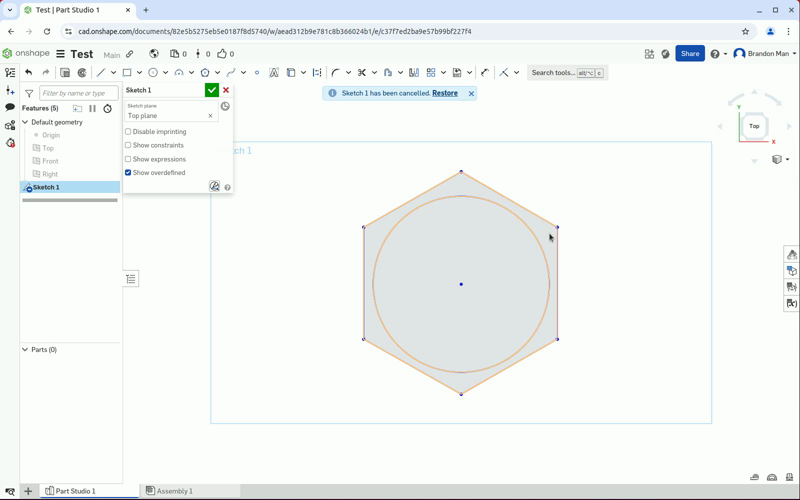
click(549, 233)
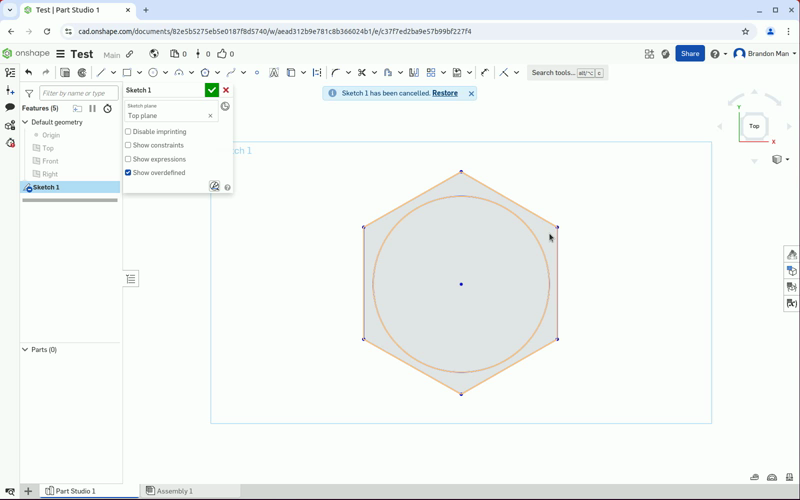
mouse_move(73, 352)
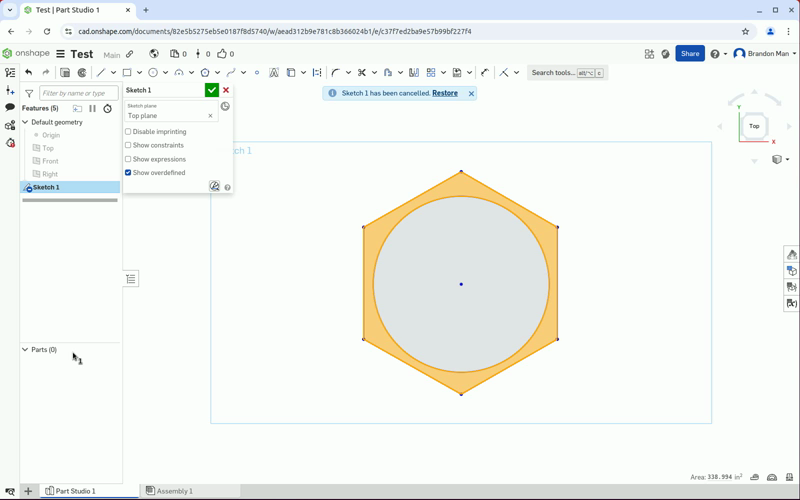
key(shift+y)
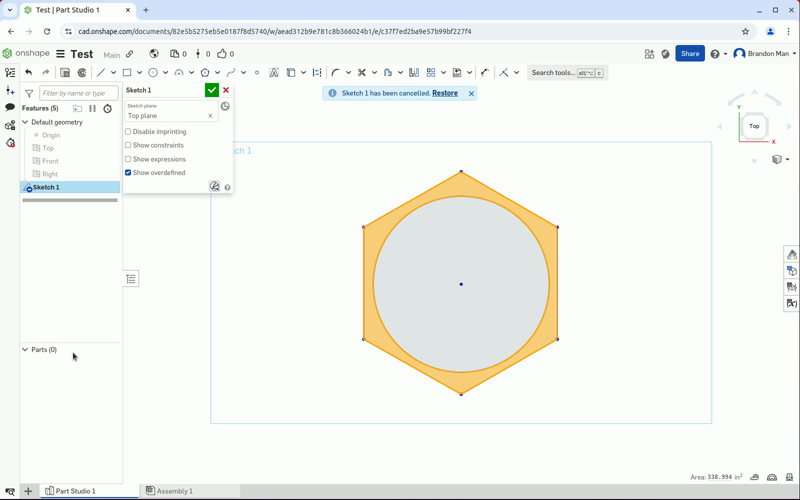
key(shift+e)
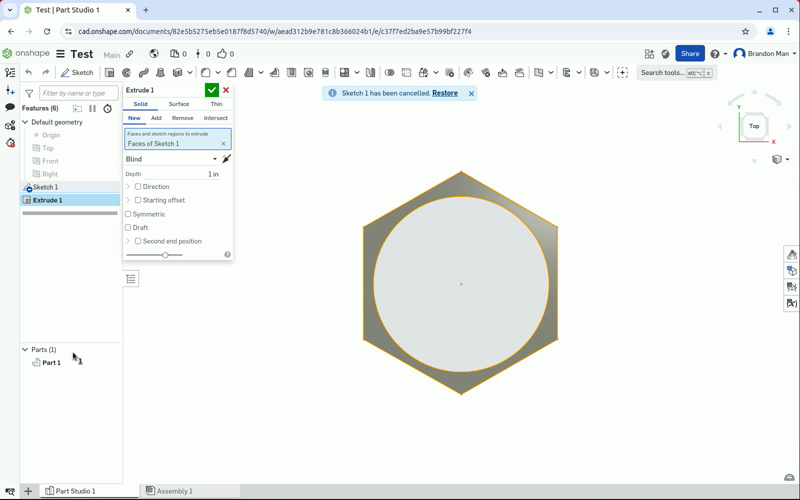
mouse_move(143, 106)
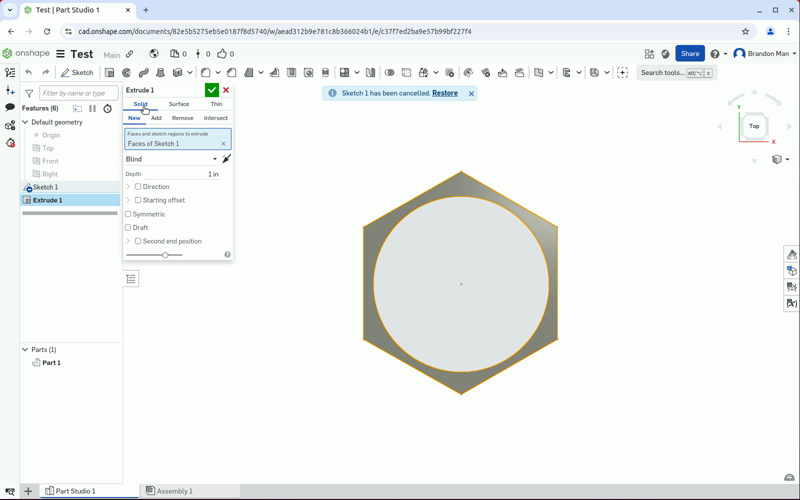
click(143, 106)
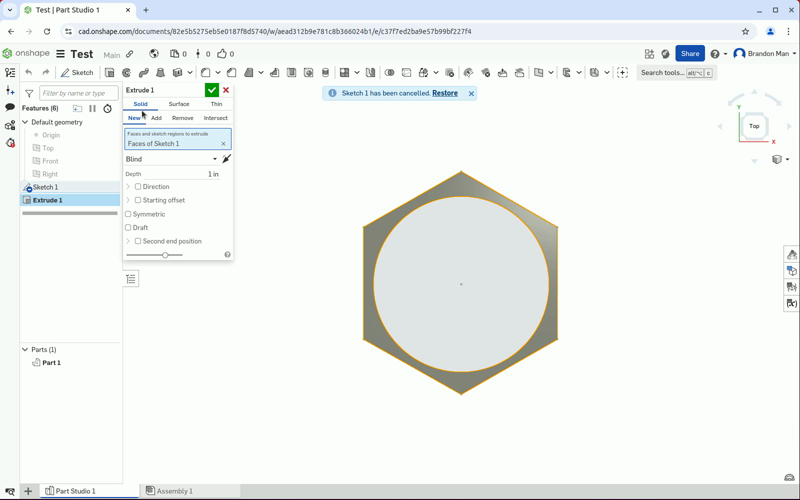
mouse_move(137, 120)
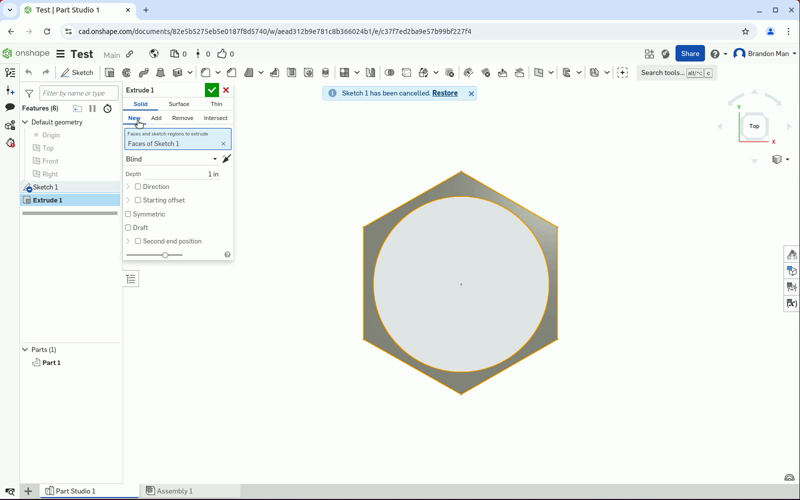
click(137, 120)
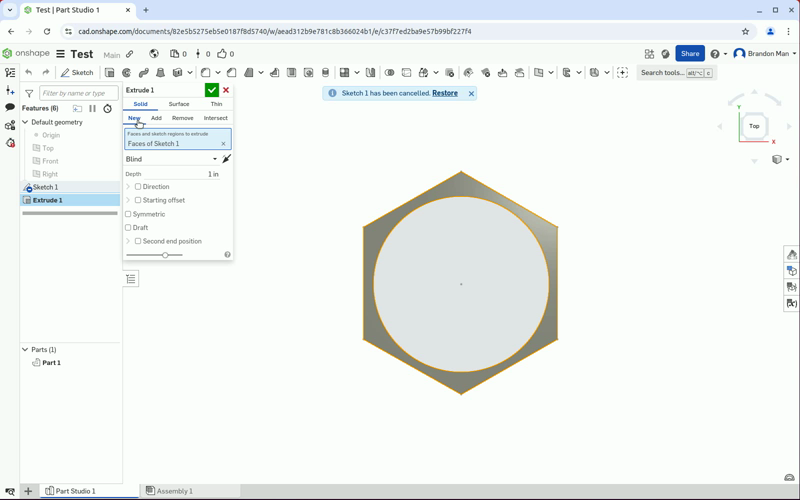
key(tab, 4)
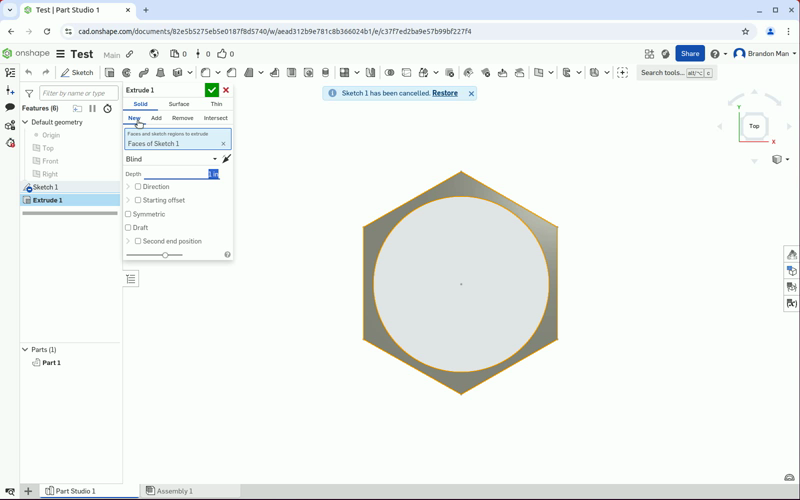
text(8.906)
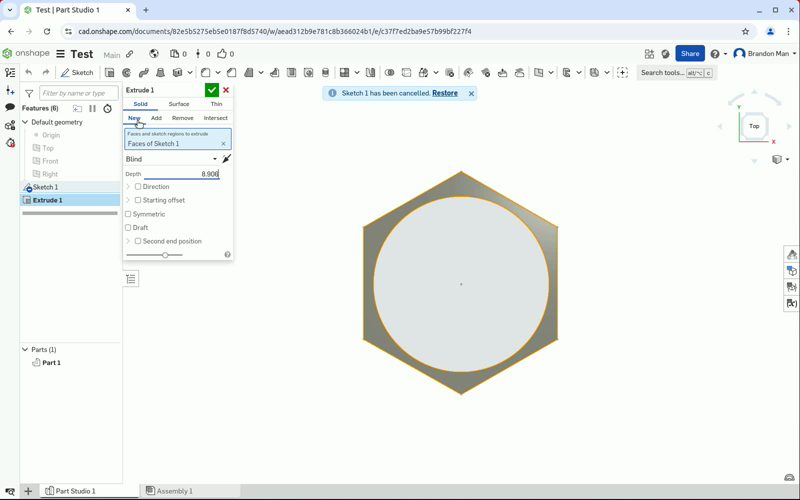
key(enter)
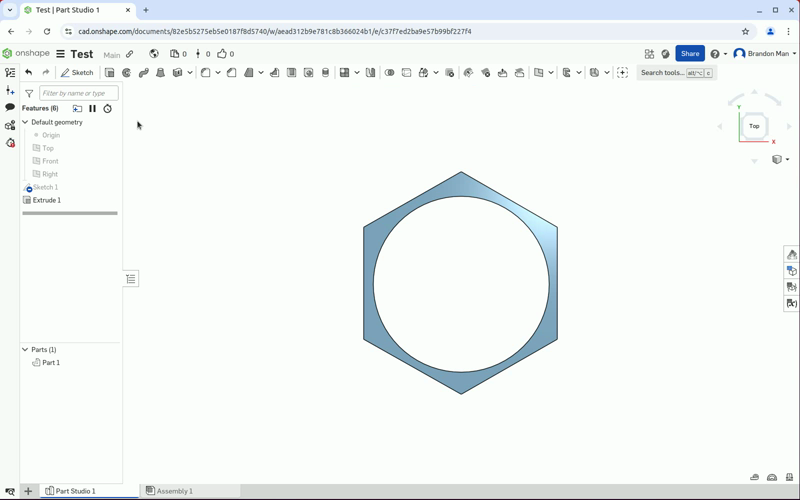
key(shift+h)
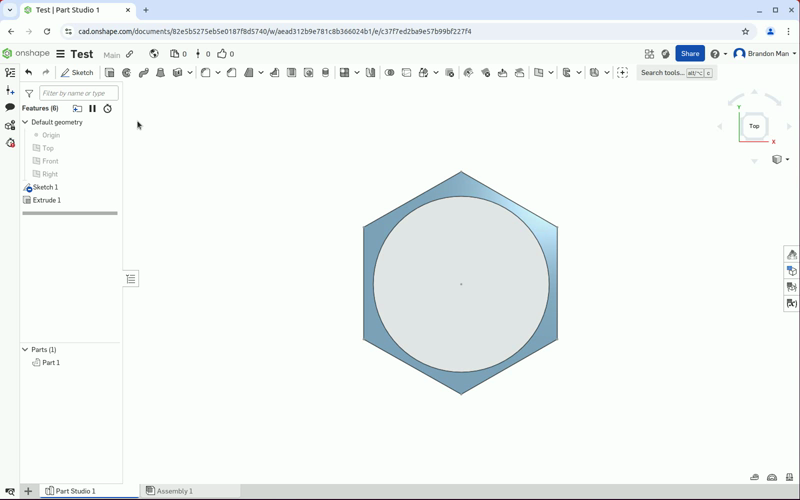
key(shift+h)
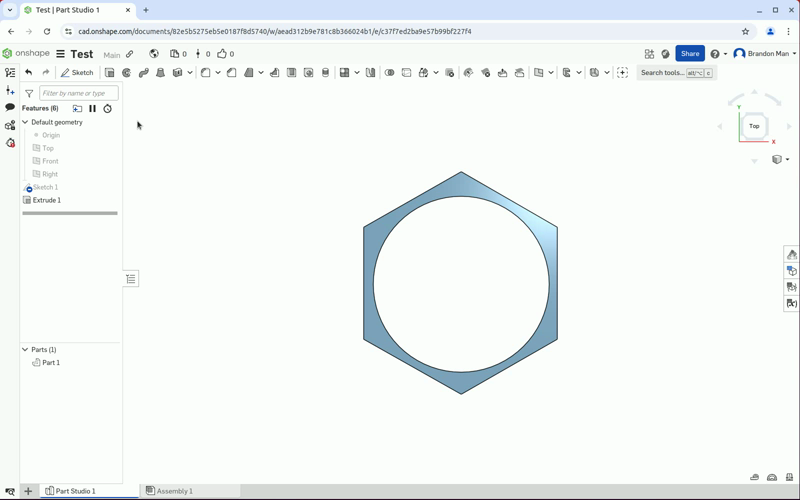
mouse_move(73, 189)
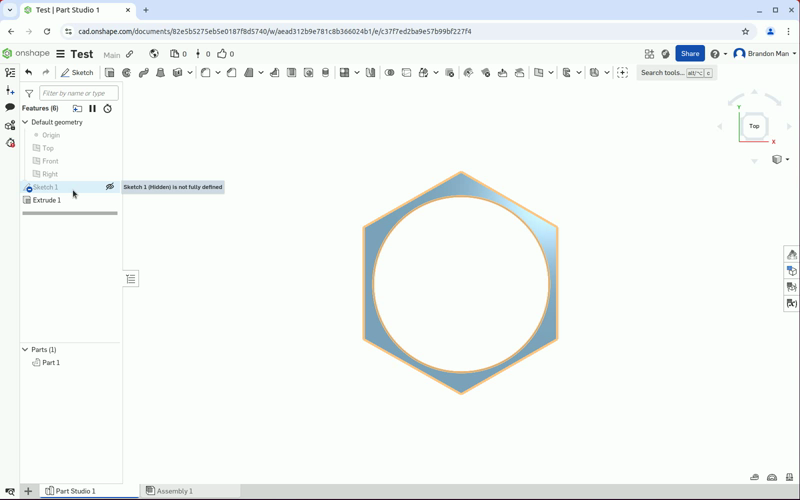
click(73, 189)
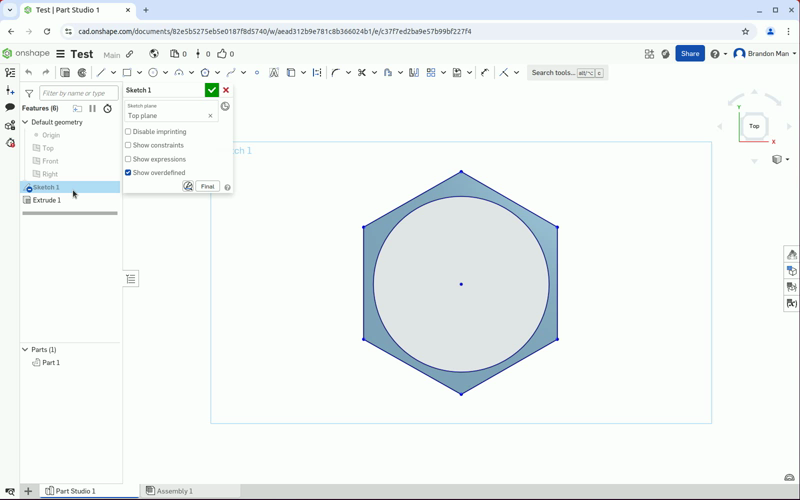
mouse_move(229, 92)
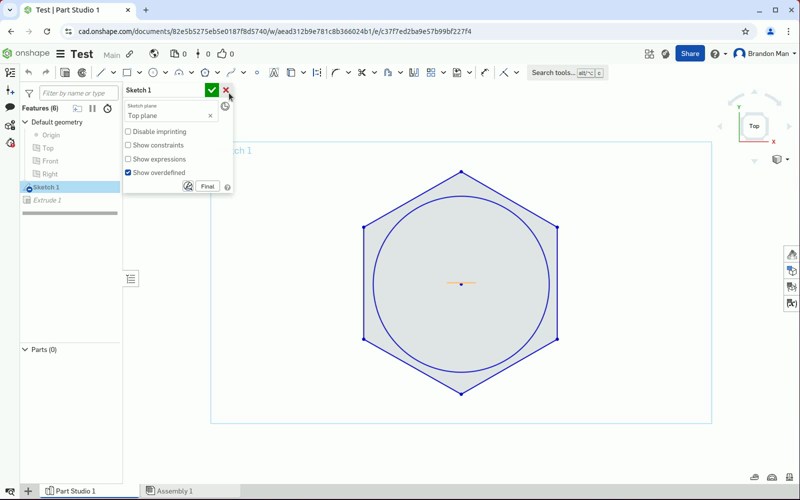
click(229, 92)
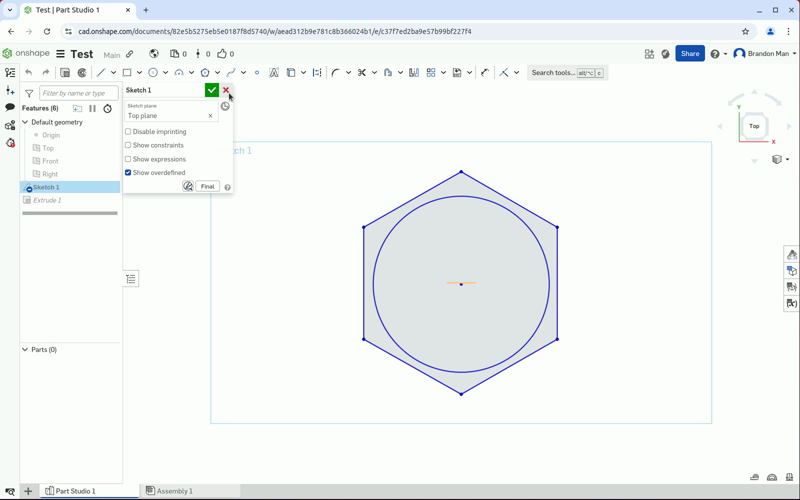
key(shift+s)
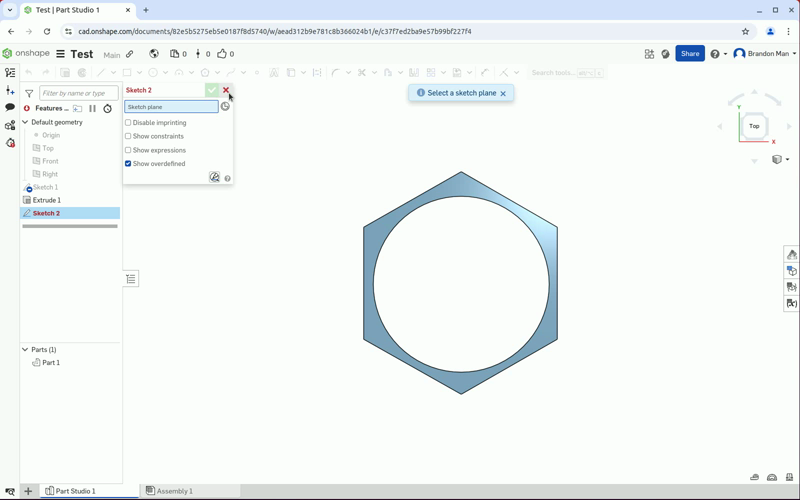
mouse_move(73, 150)
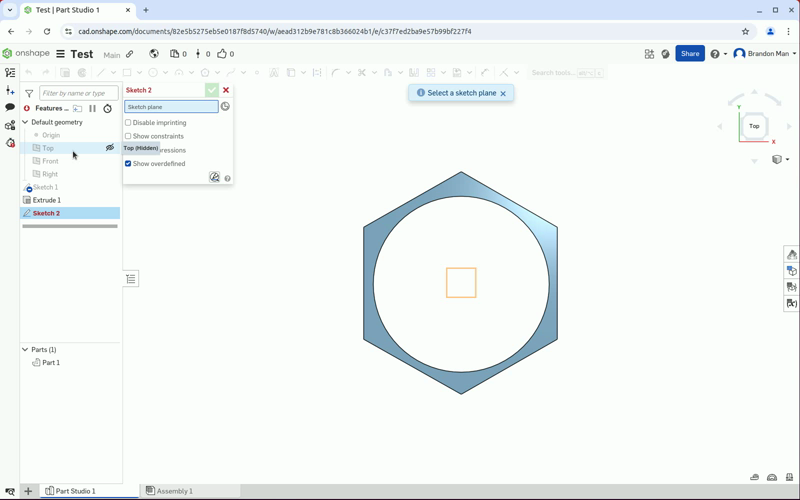
click(73, 150)
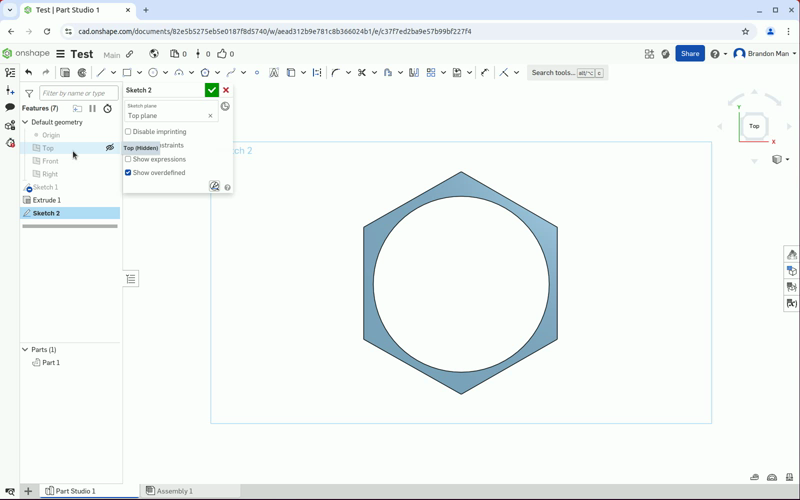
mouse_move(73, 352)
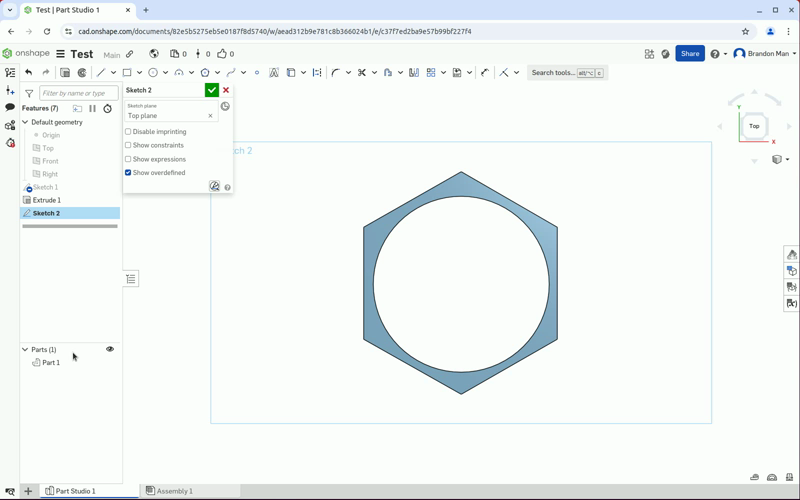
key(y)
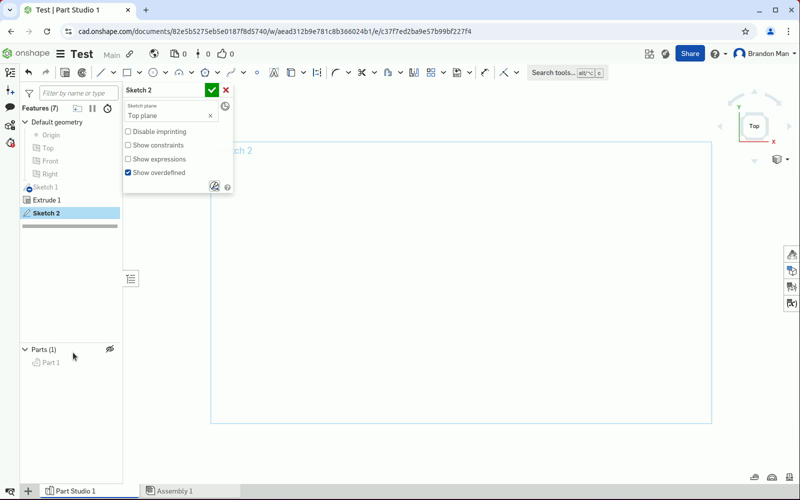
key(c)
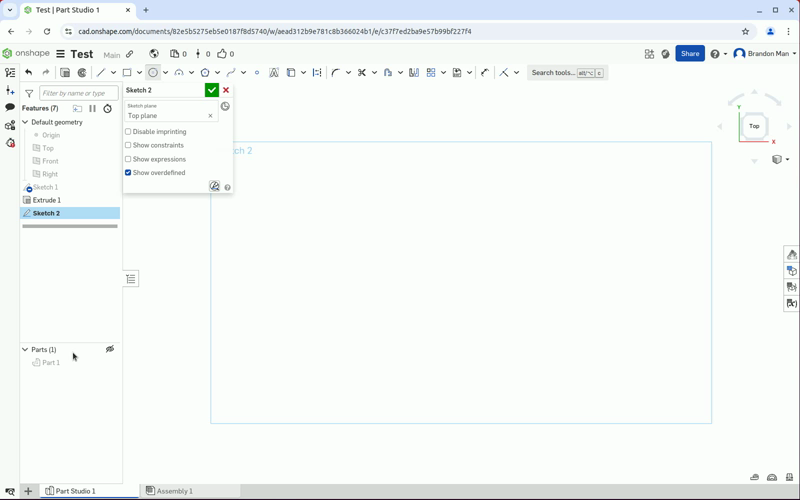
key_down(shift)
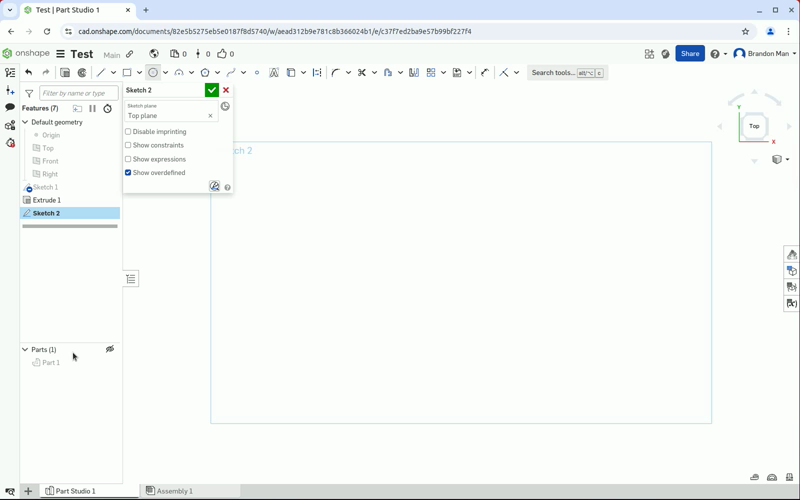
mouse_move(461, 282)
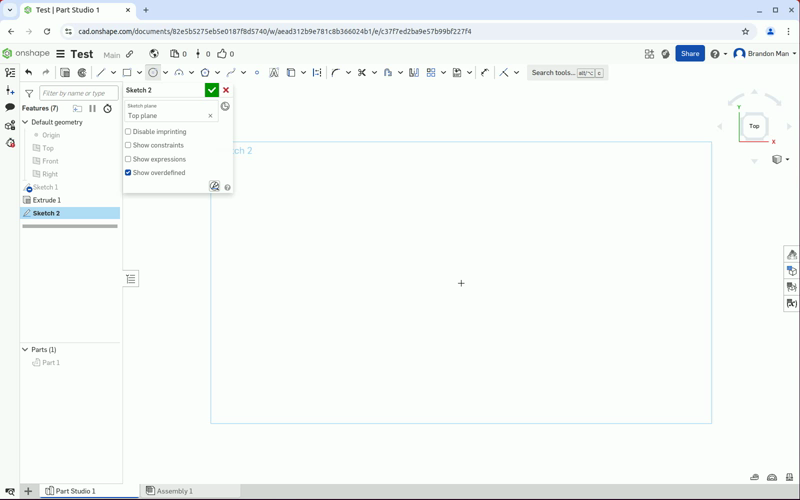
click(461, 282)
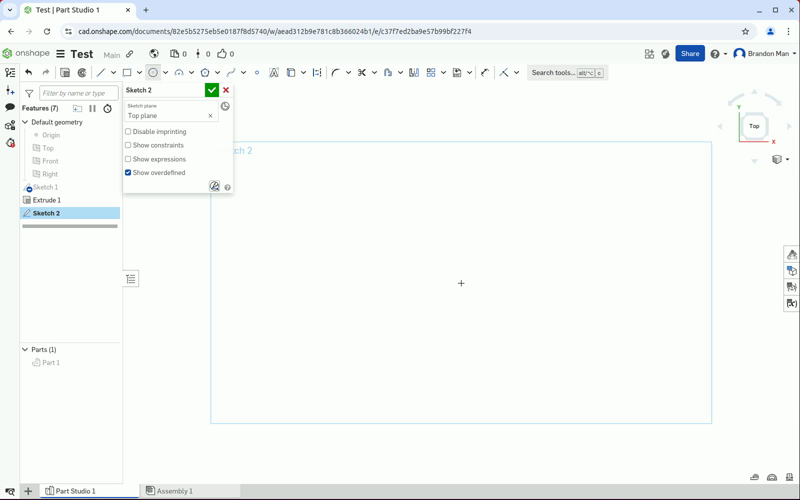
key_up(shift)
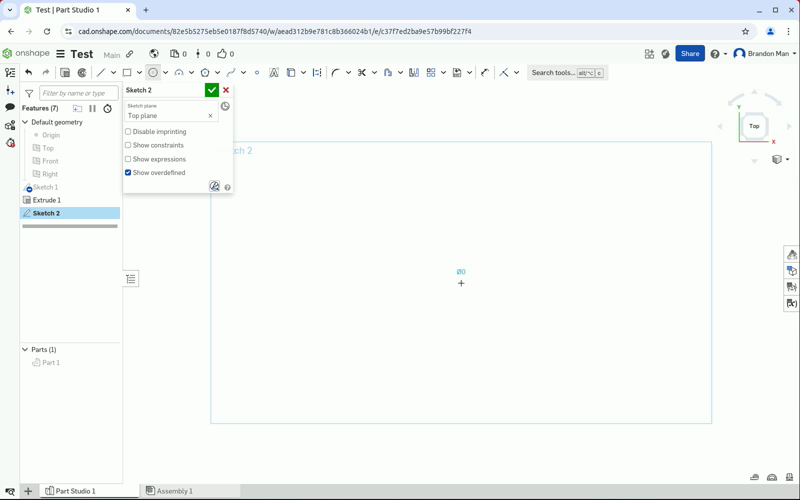
mouse_move(549, 282)
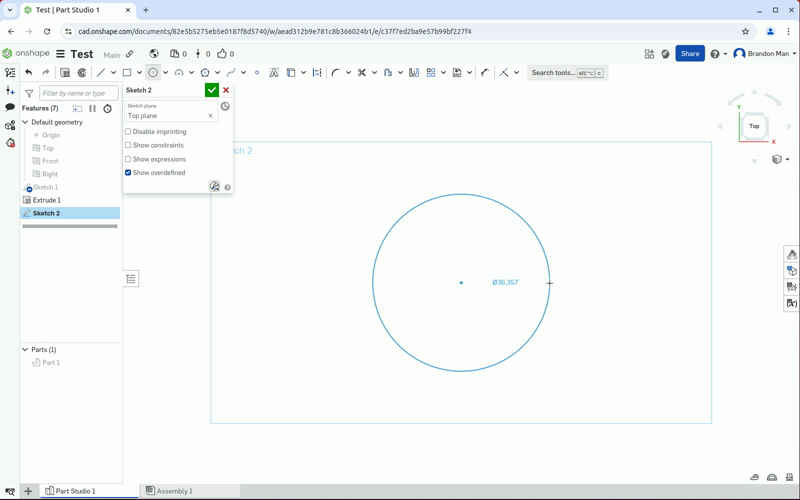
click(549, 282)
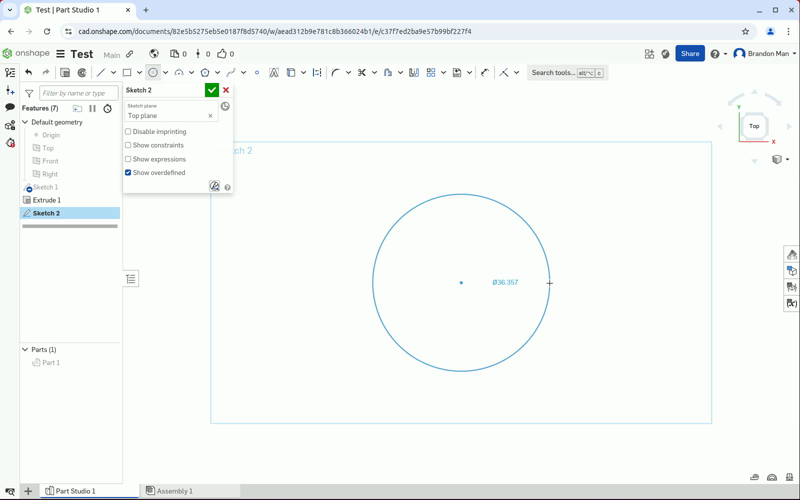
key(esc)
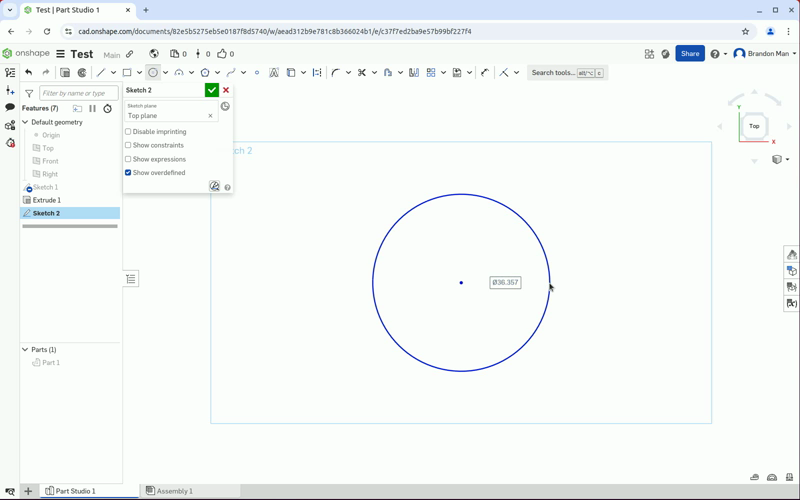
mouse_move(438, 325)
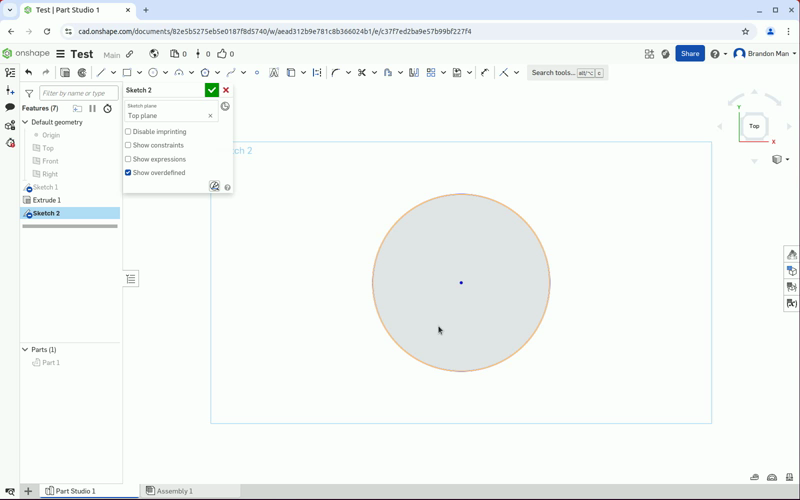
click(438, 325)
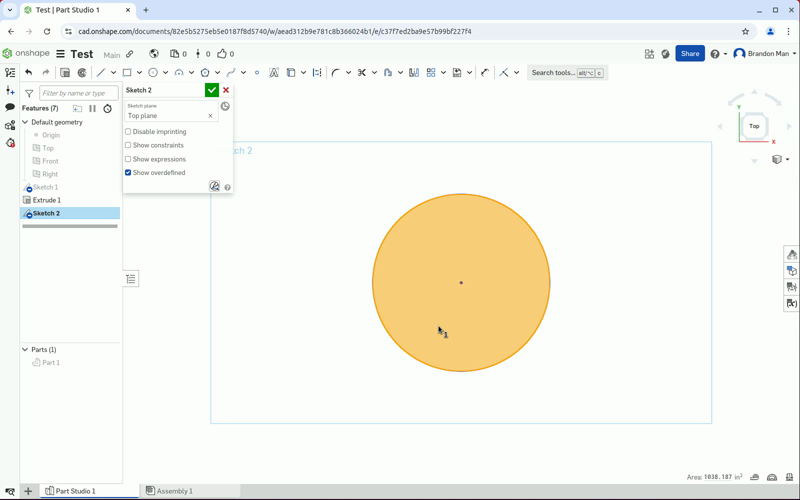
mouse_move(73, 352)
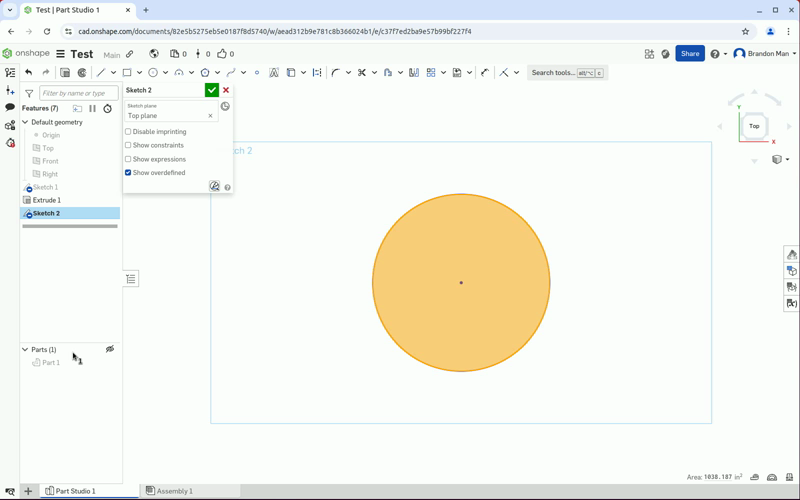
key(shift+y)
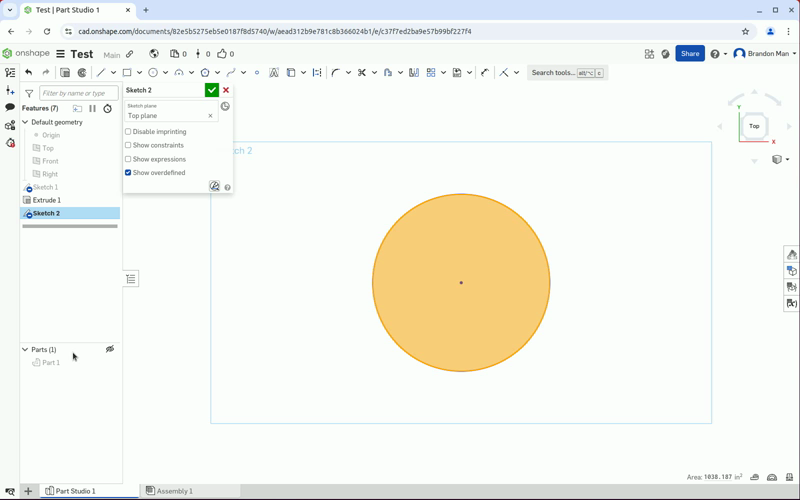
key(shift+e)
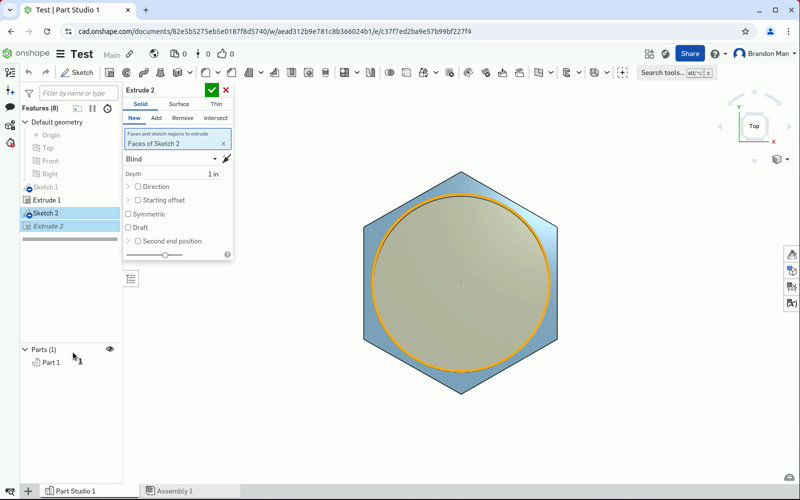
mouse_move(143, 106)
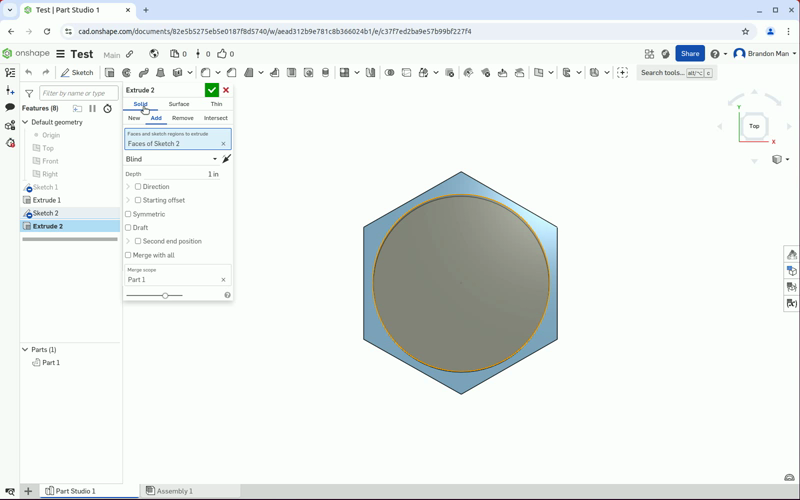
click(143, 106)
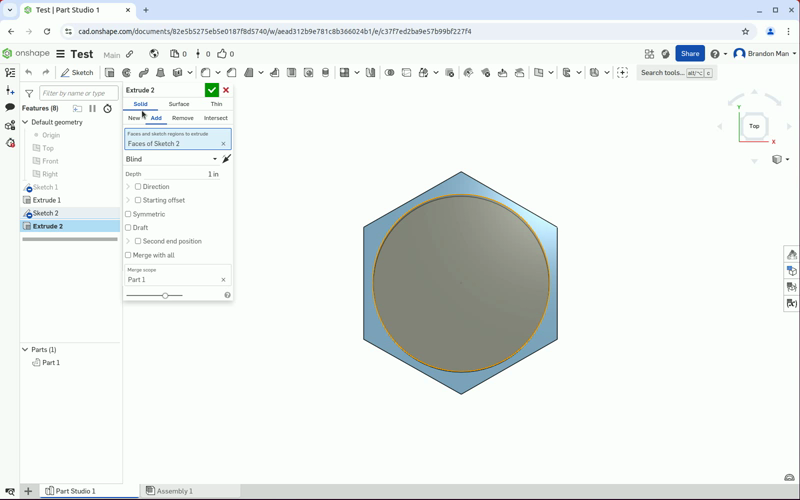
mouse_move(137, 120)
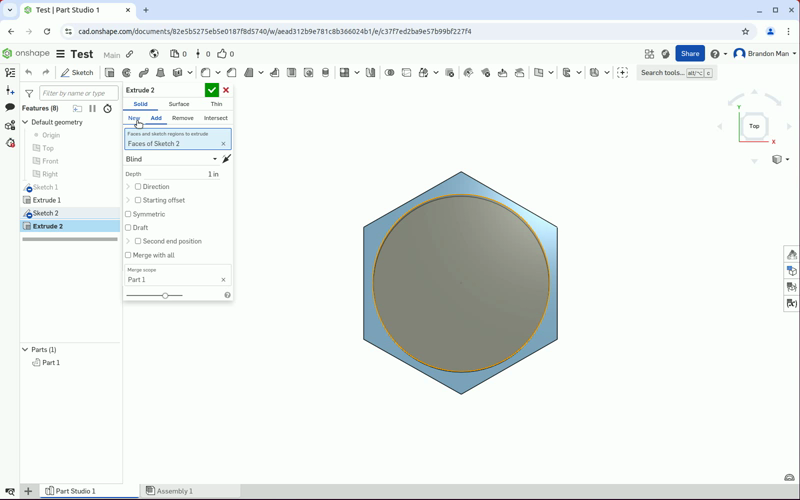
click(137, 120)
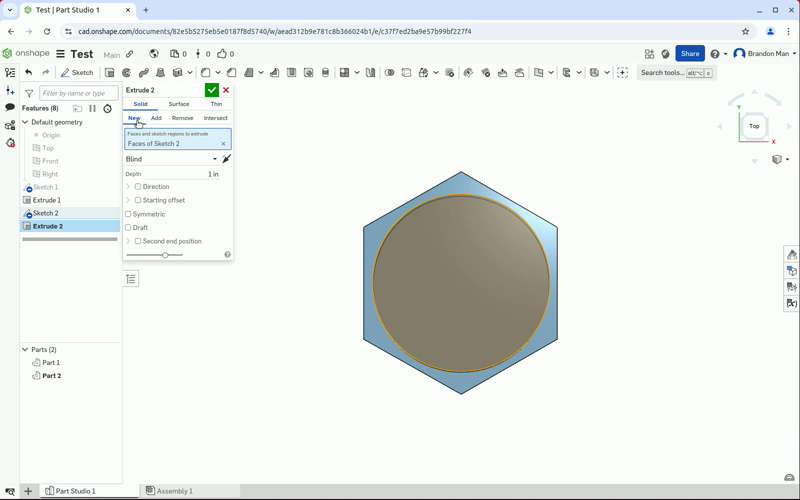
key(tab, 4)
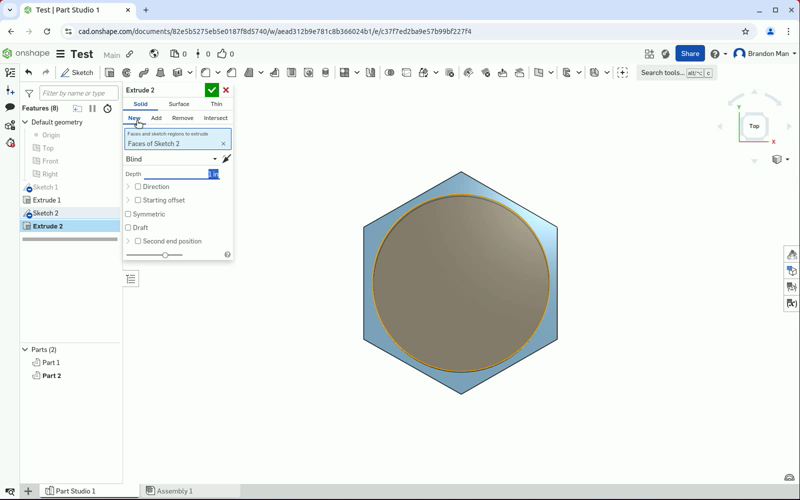
text(8.906)
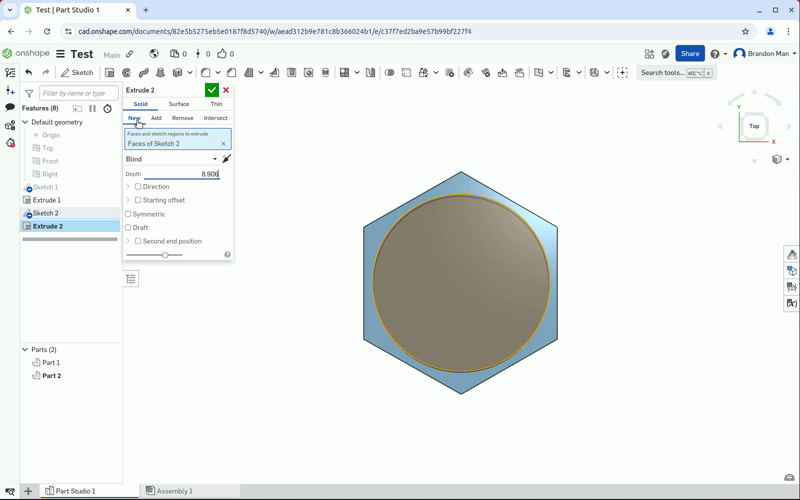
key(enter)
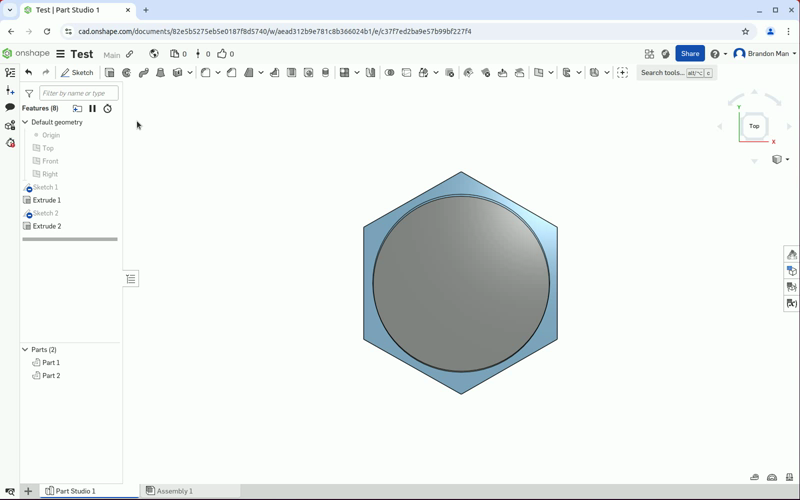
key(shift+h)
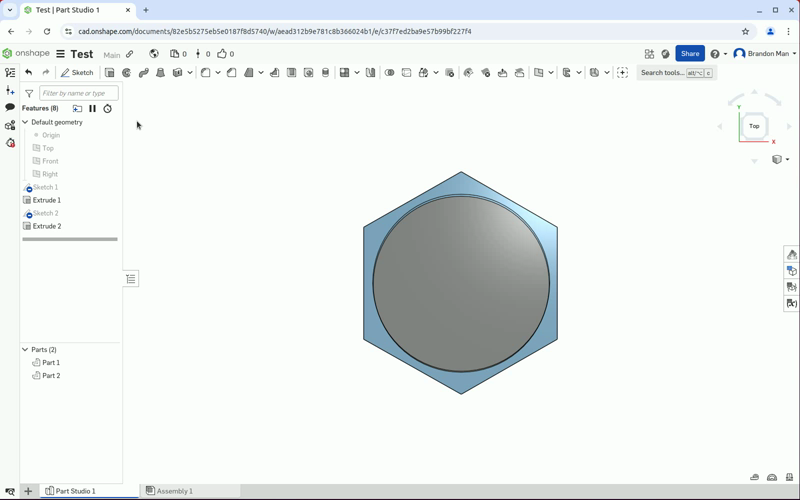
key(shift+h)
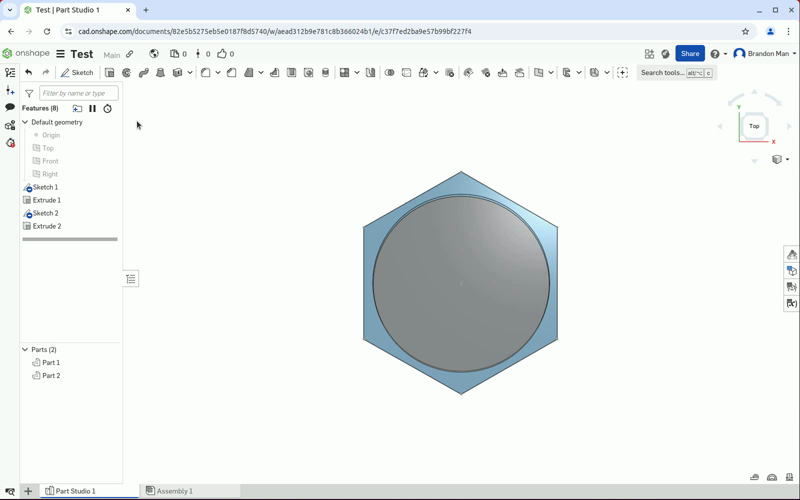
key(shift+7)
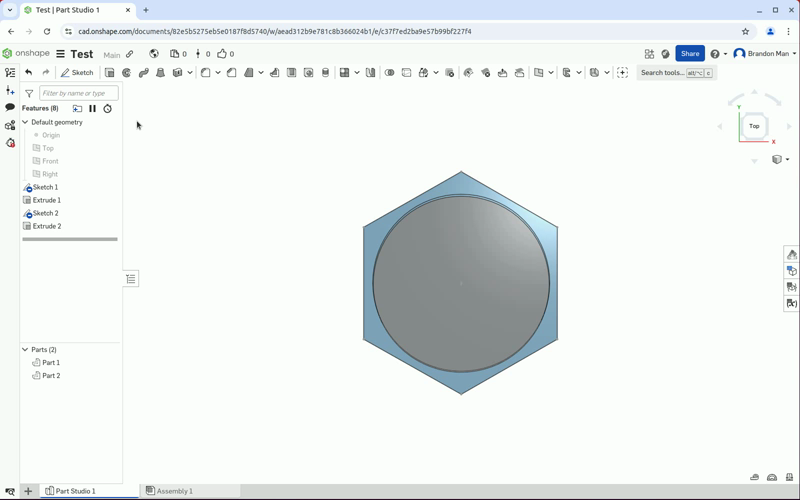
key(up, 3)
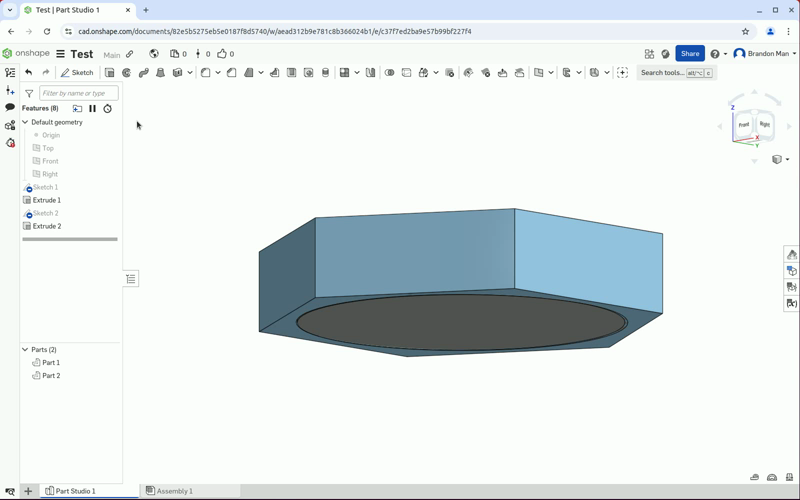
key(left, 3)
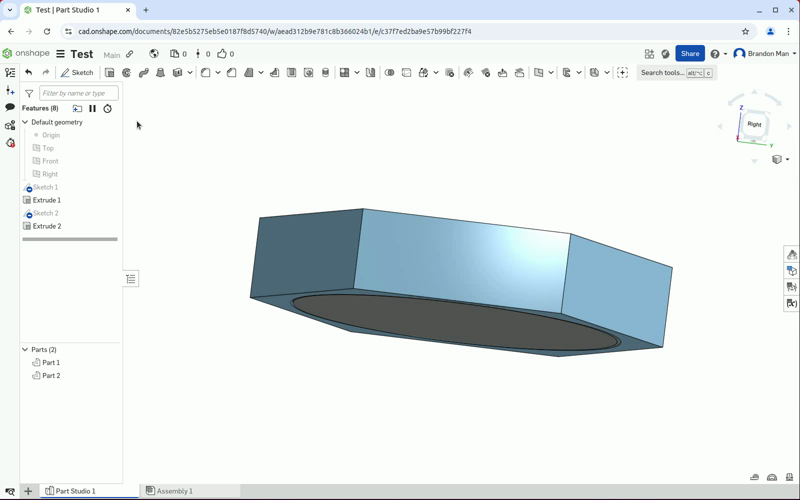
key(right, 3)
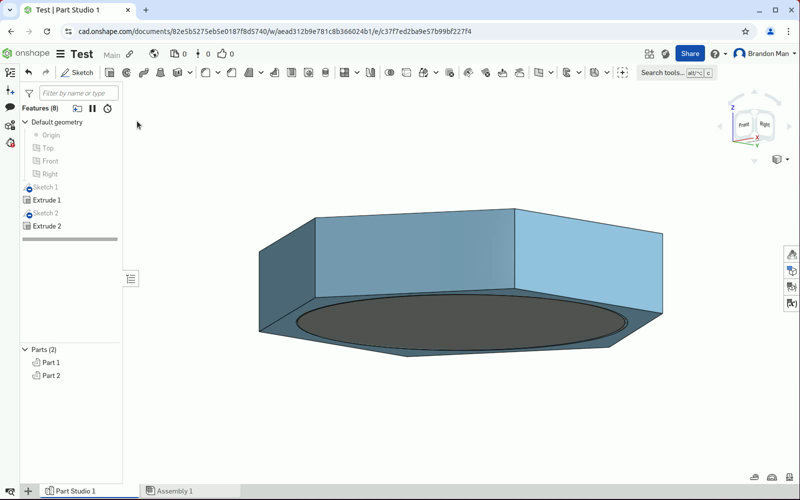
key(down, 3)
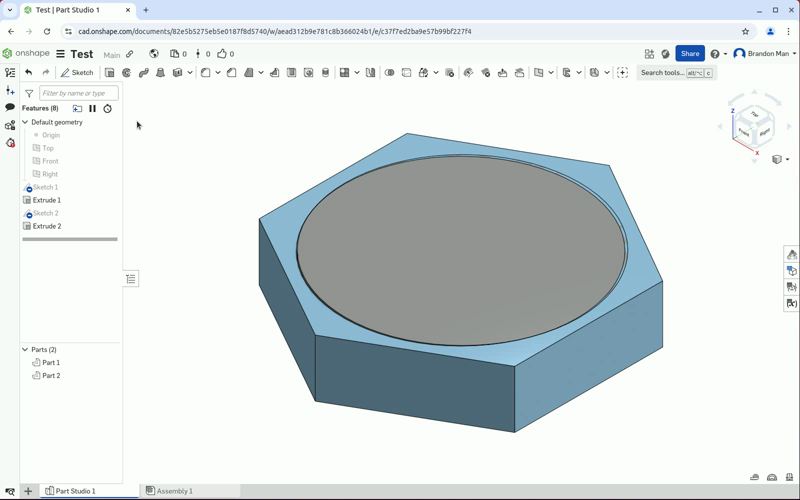
mouse_move(73, 189)
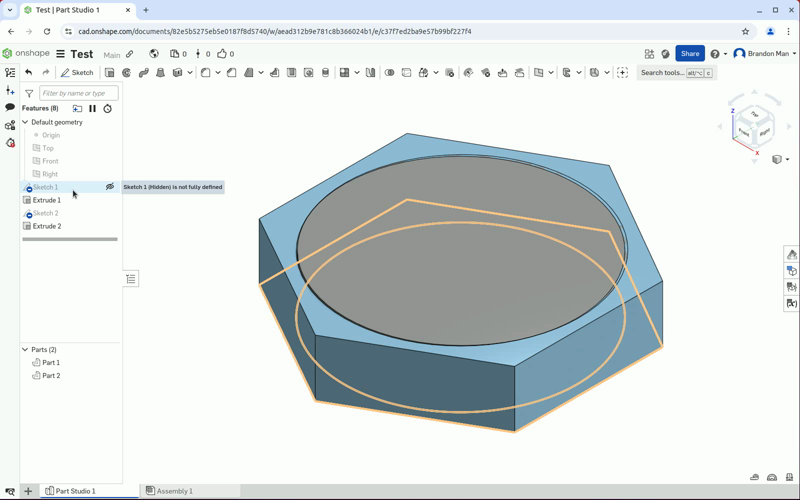
click(73, 189)